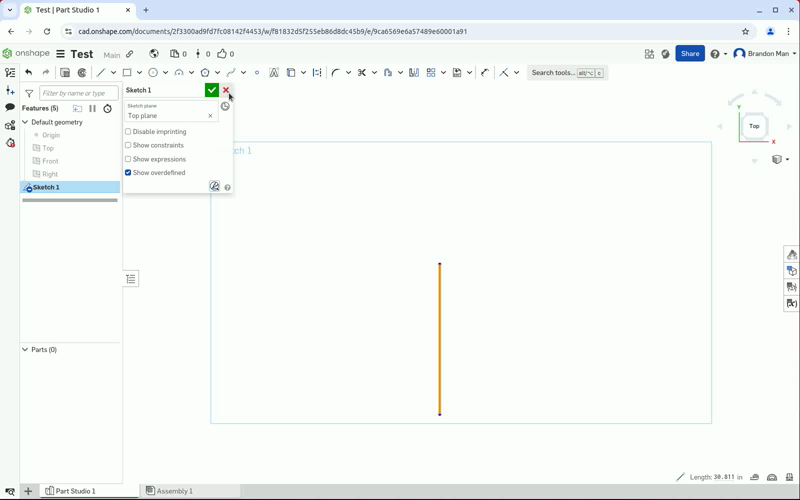
key(shift+h)
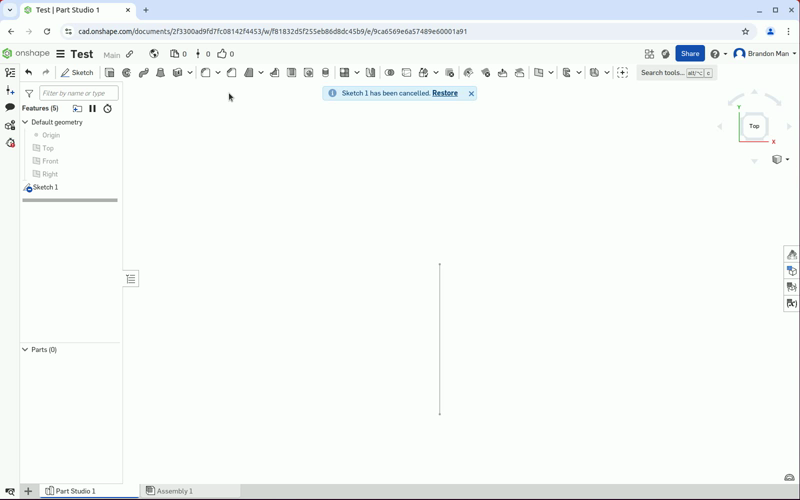
mouse_move(73, 352)
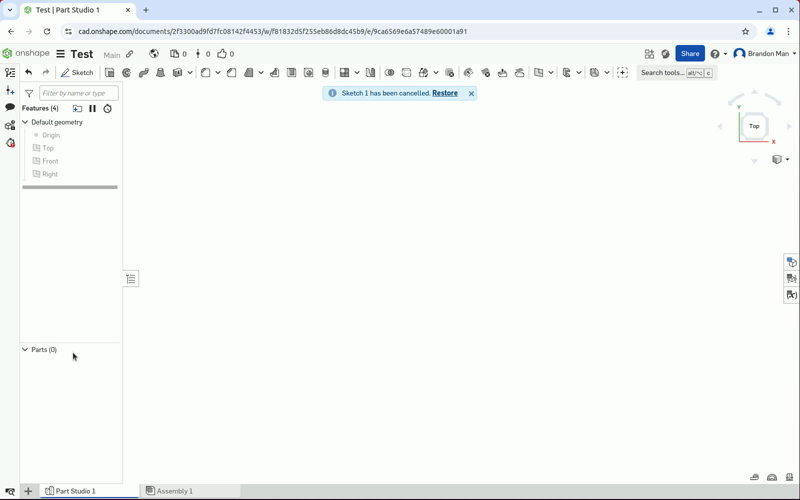
key(y)
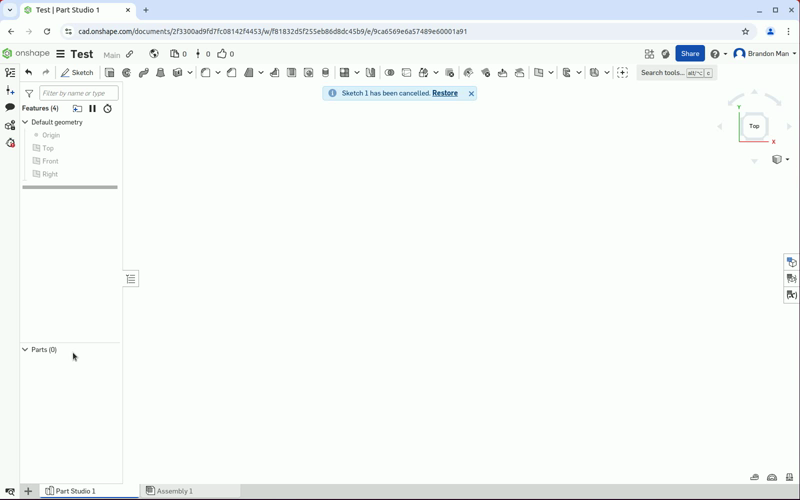
key(shift+p)
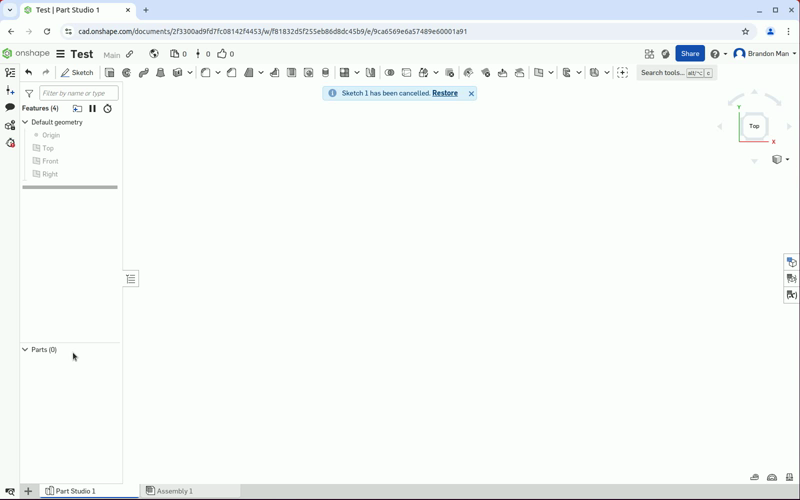
key(space)
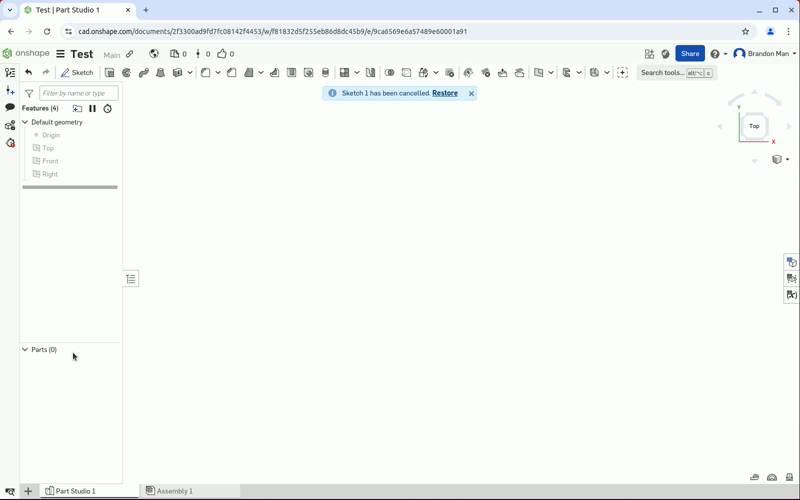
key_down(shift)
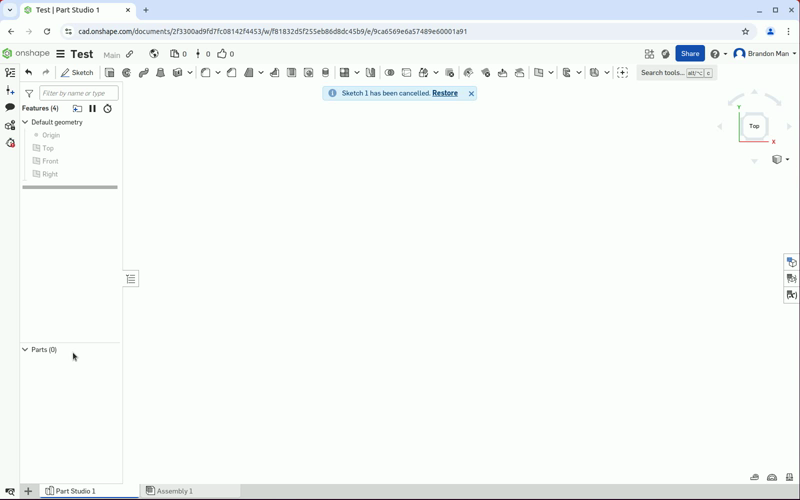
key(up)
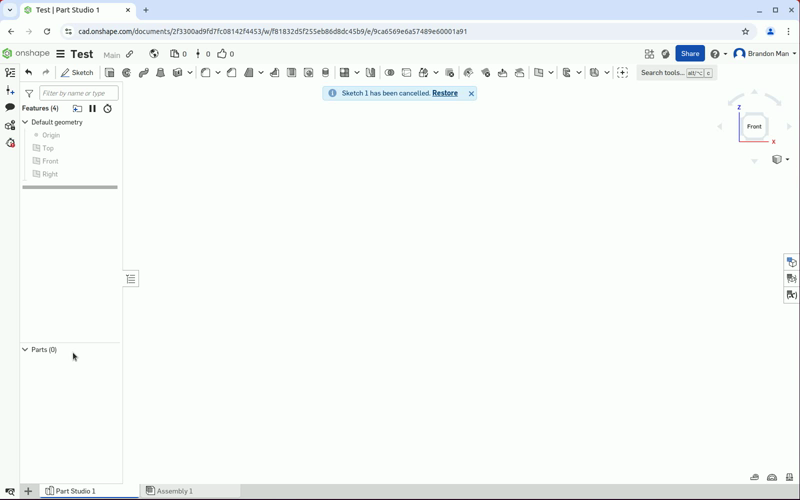
key_up(shift)
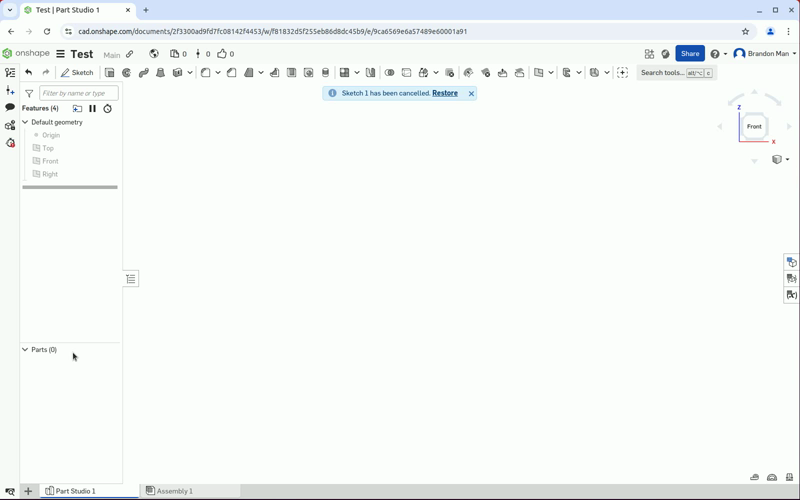
mouse_move(73, 352)
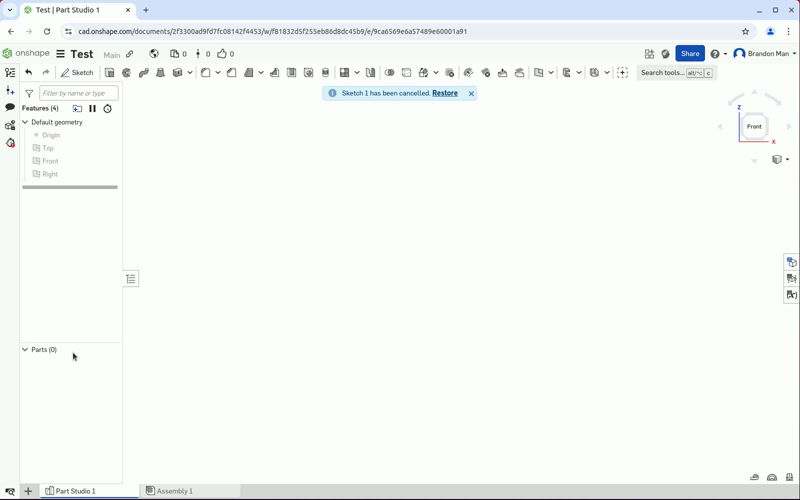
key(shift+y)
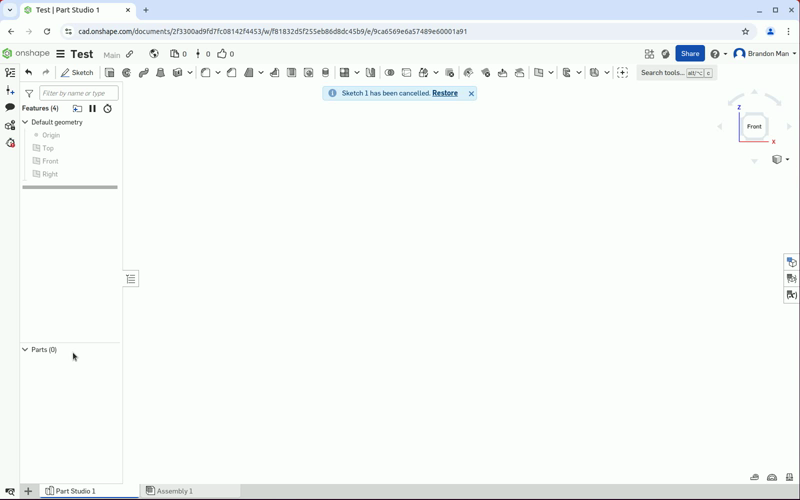
key(shift+s)
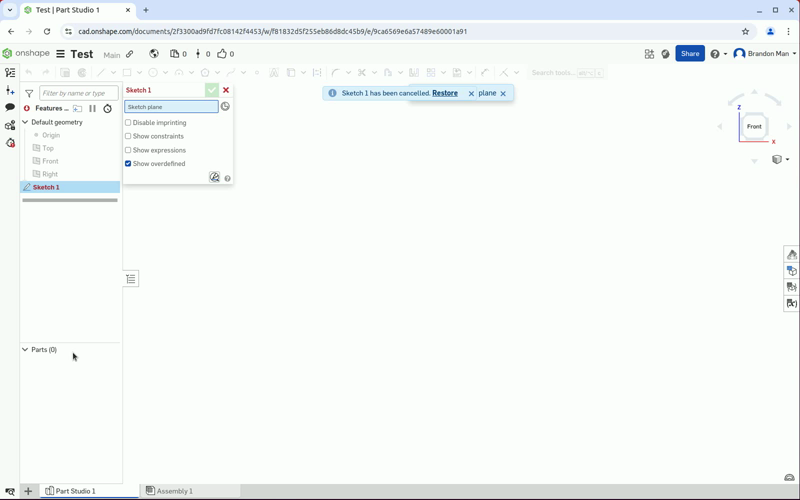
mouse_move(73, 163)
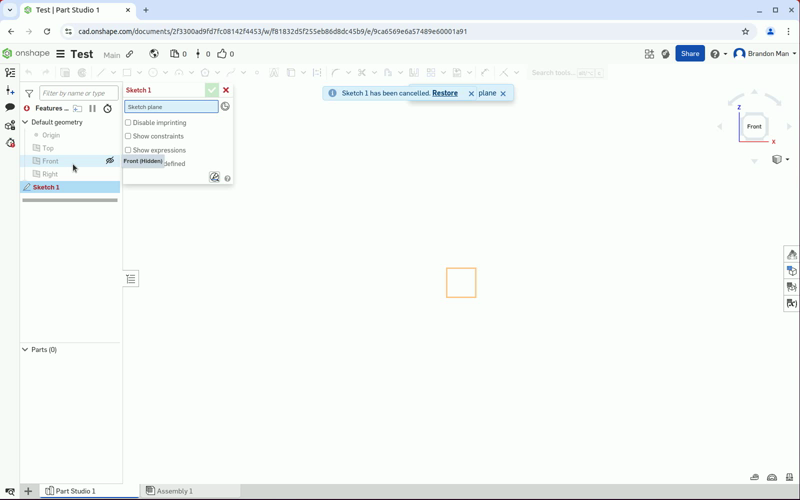
click(73, 163)
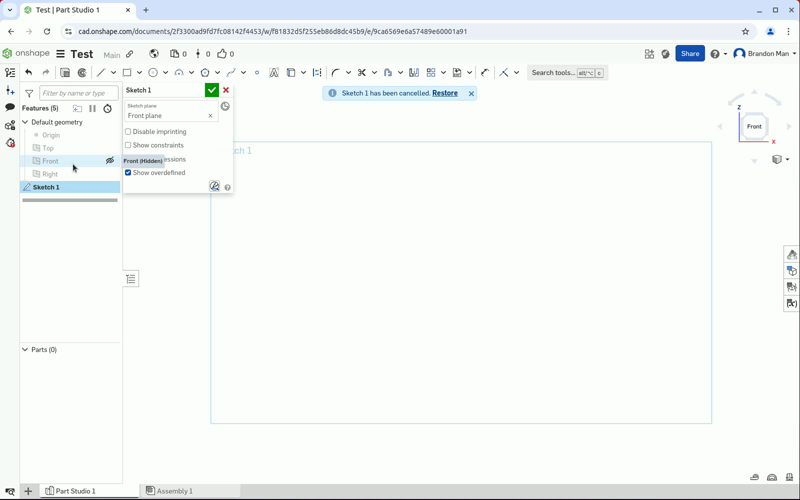
mouse_move(73, 352)
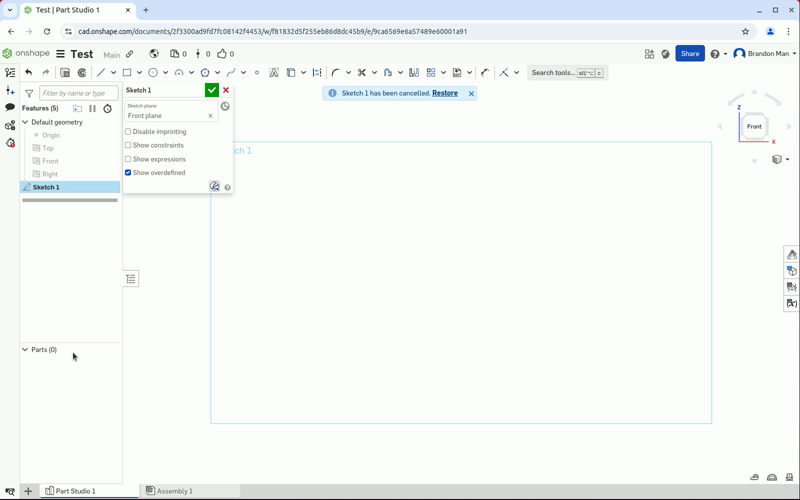
key(y)
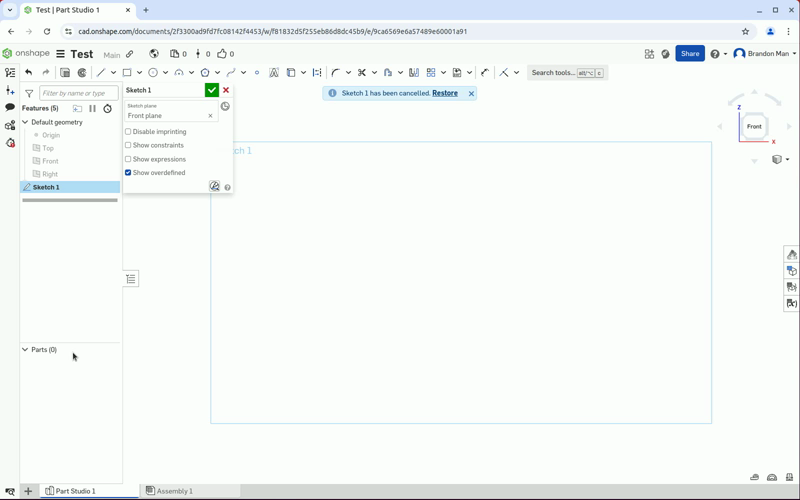
key(l)
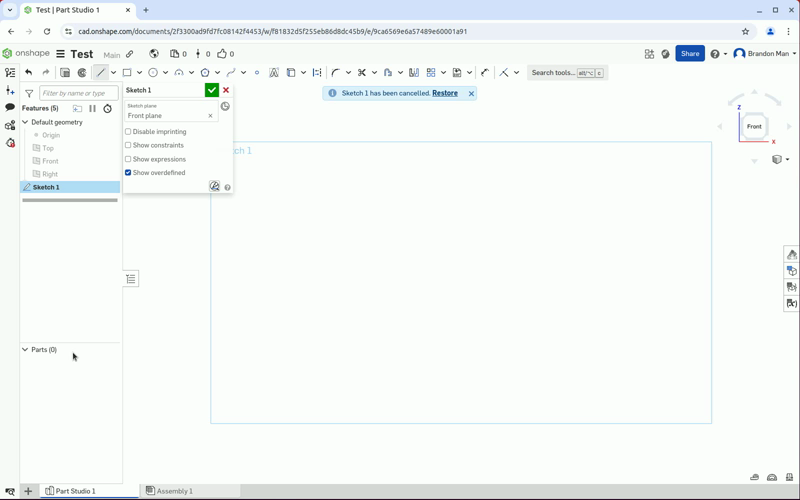
key_down(shift)
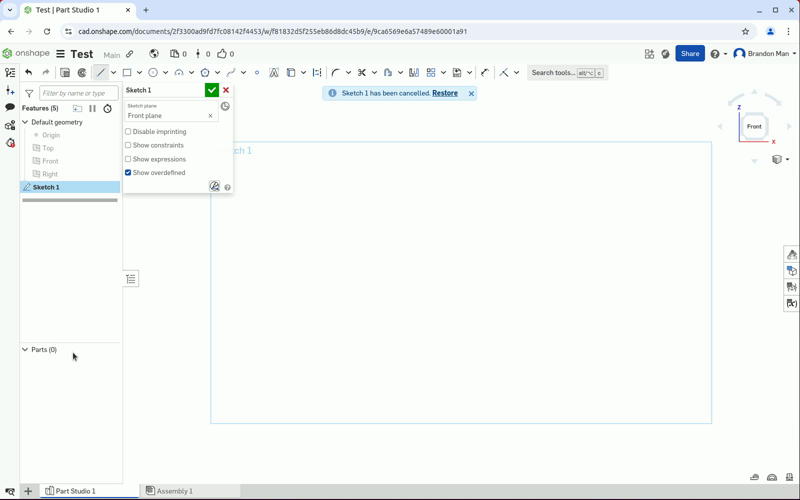
mouse_move(348, 299)
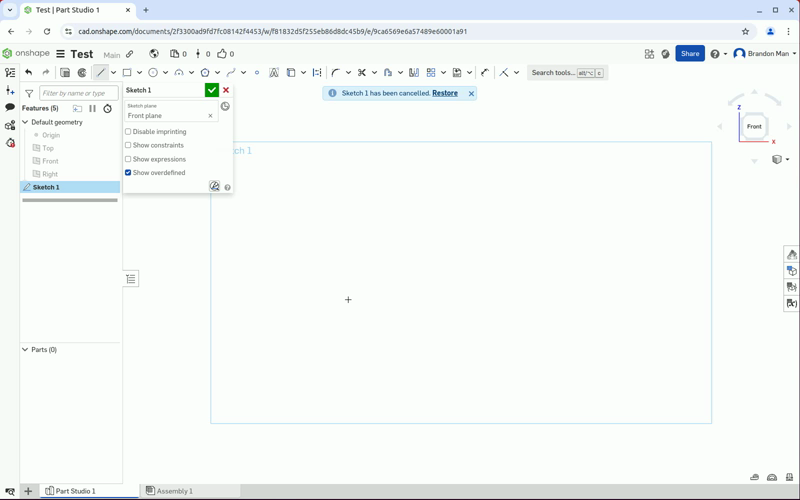
click(348, 299)
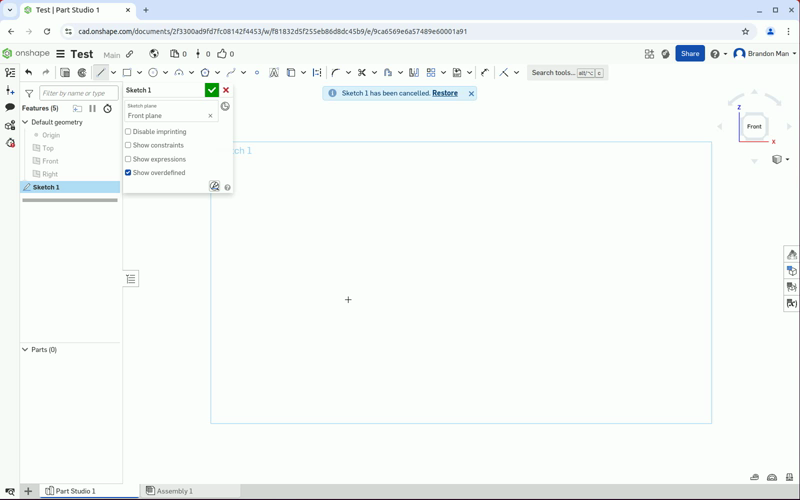
key_up(shift)
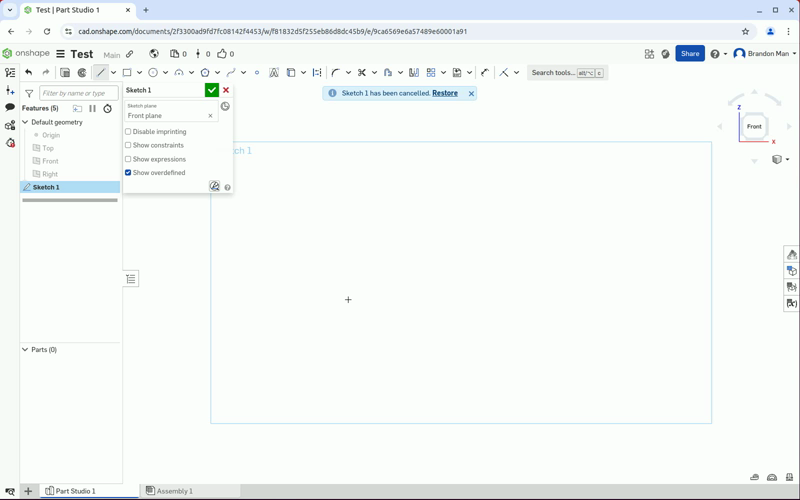
key_down(shift)
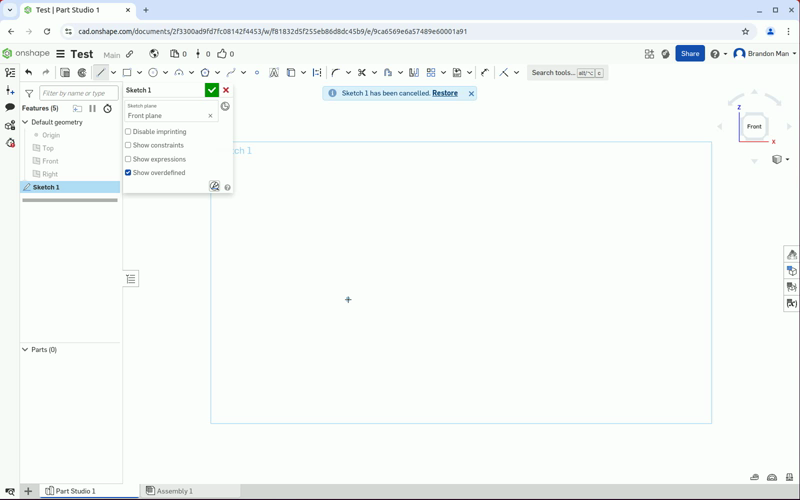
mouse_move(572, 299)
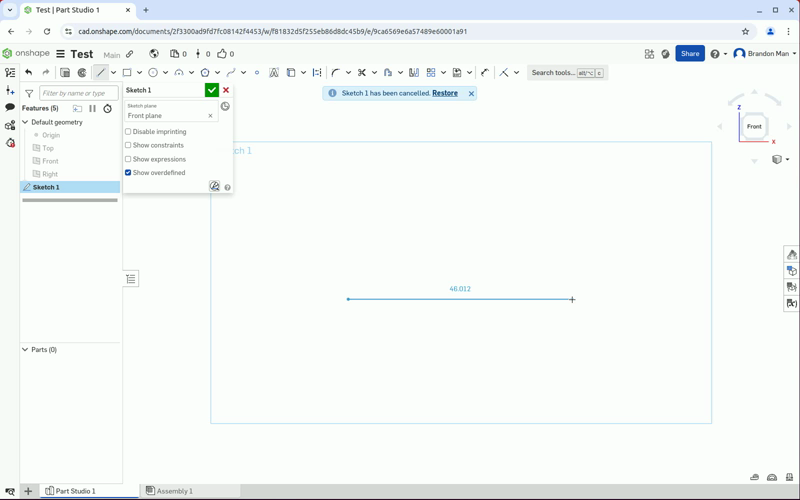
click(572, 299)
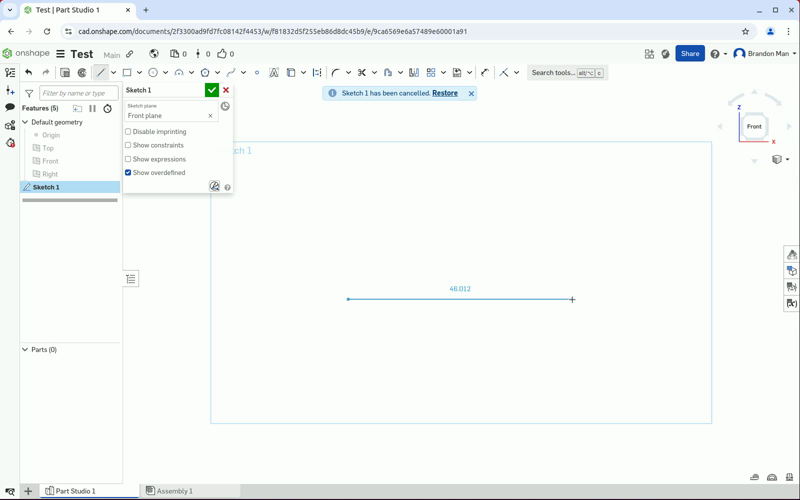
key_up(shift)
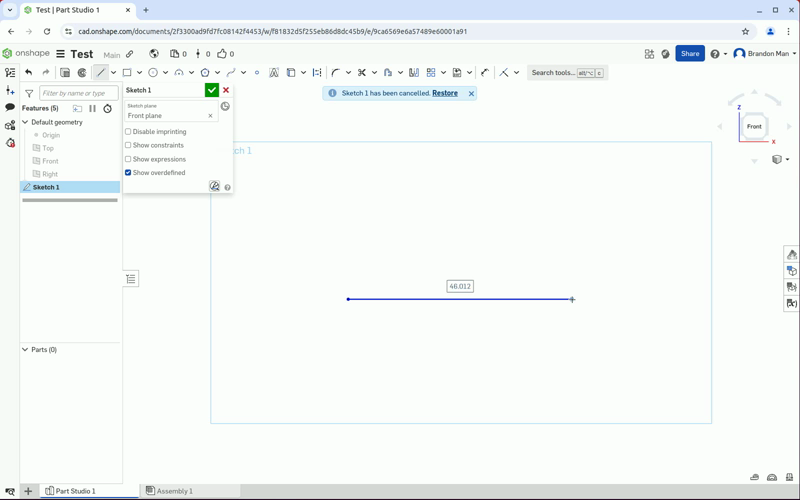
key_down(shift)
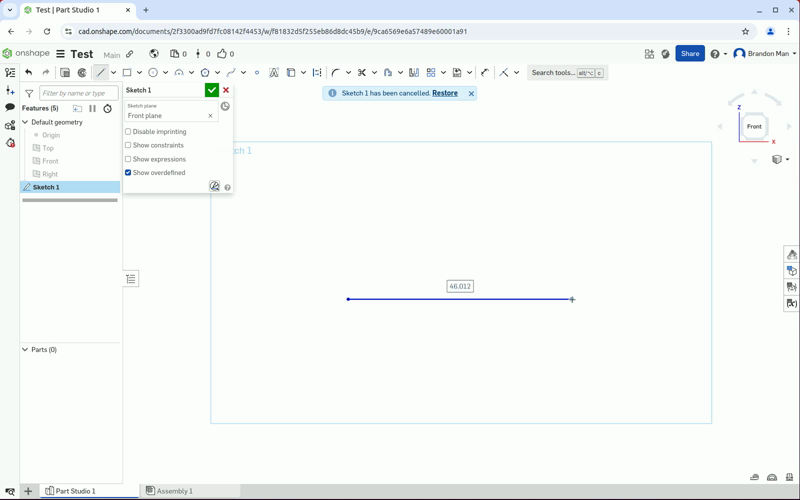
mouse_move(589, 299)
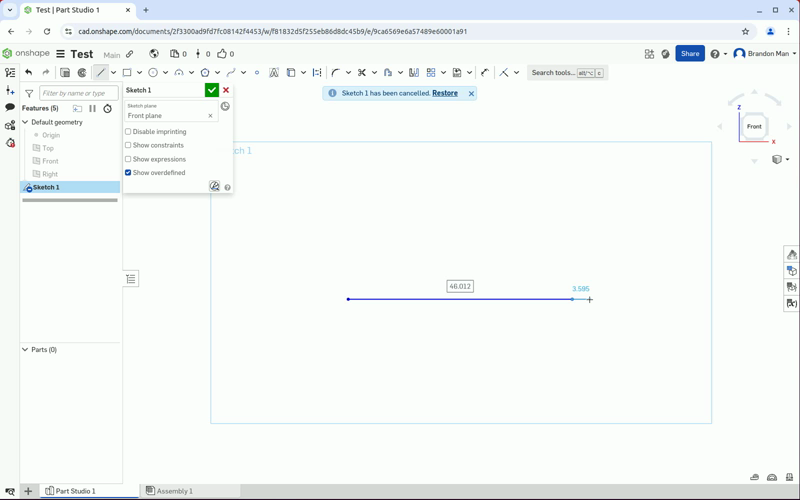
mouse_move(572, 266)
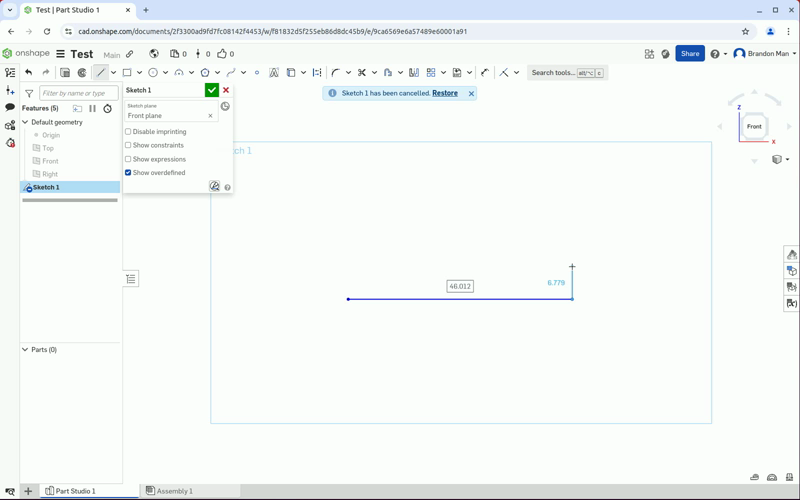
click(572, 266)
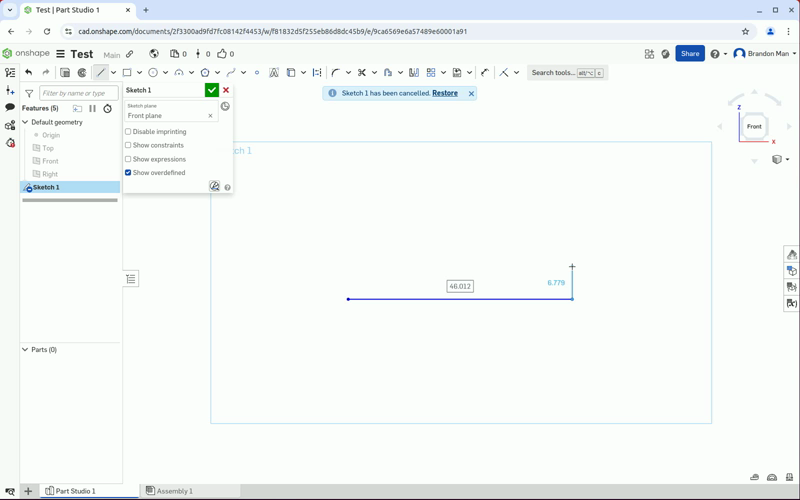
key_up(shift)
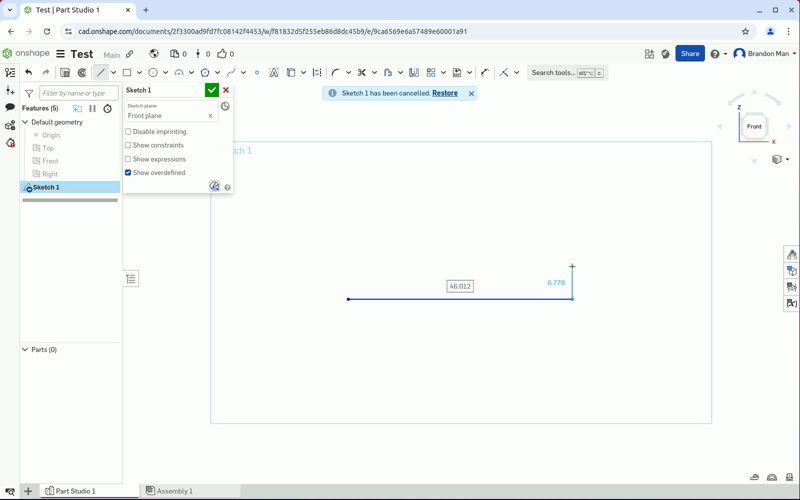
key_down(shift)
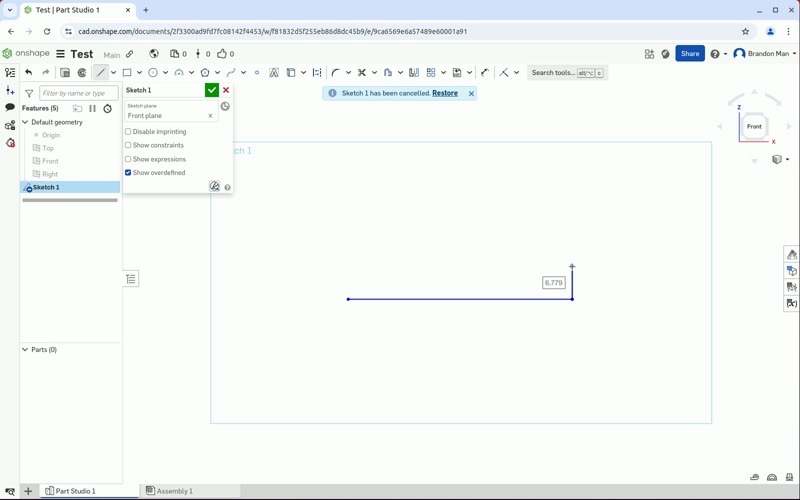
mouse_move(348, 266)
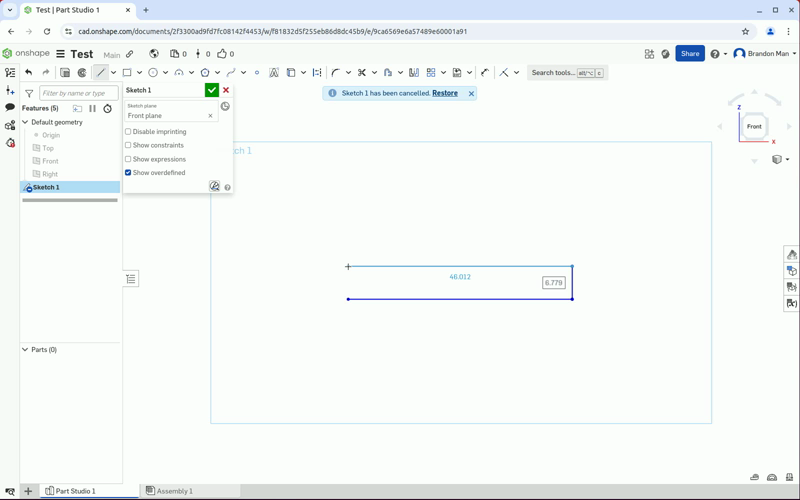
click(348, 266)
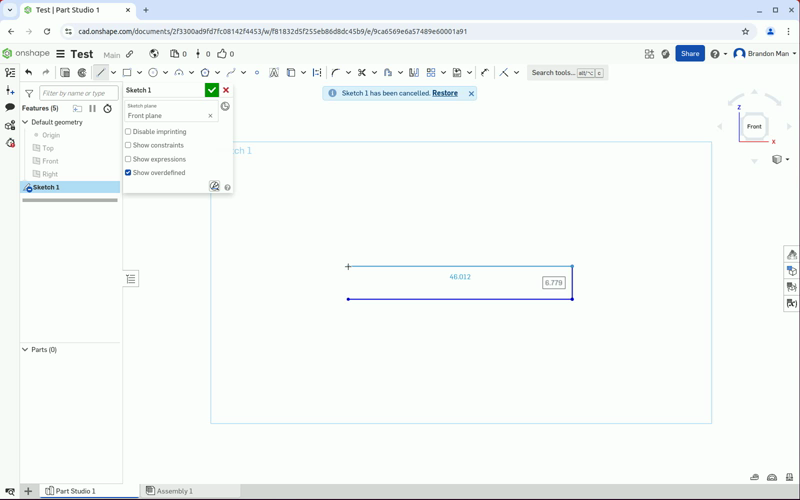
key_up(shift)
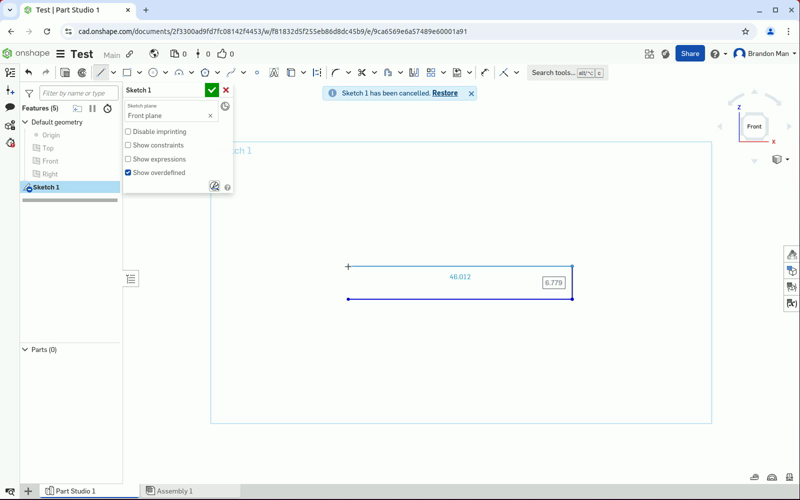
mouse_move(378, 266)
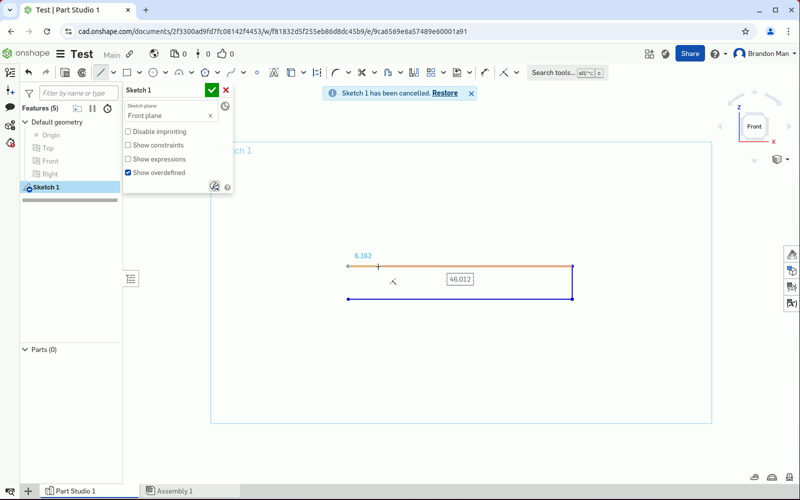
key_down(shift)
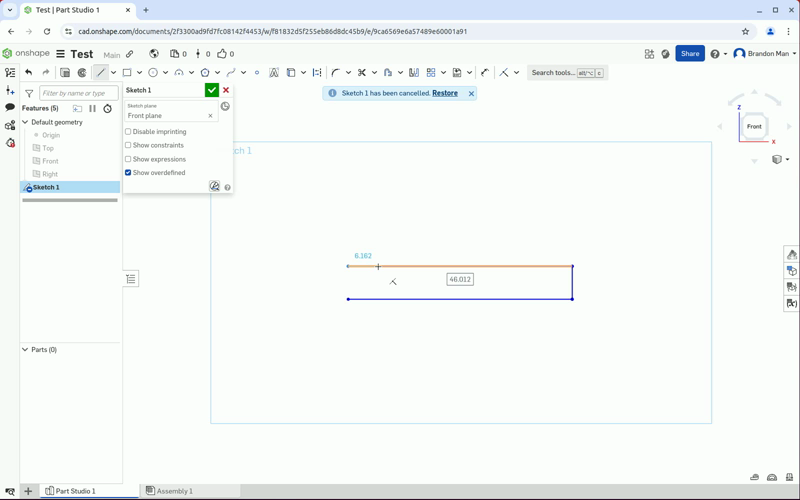
mouse_move(348, 299)
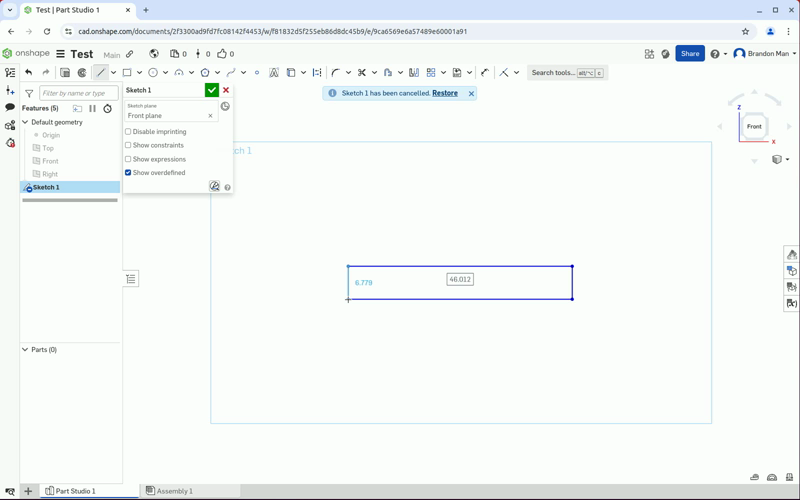
key_up(shift)
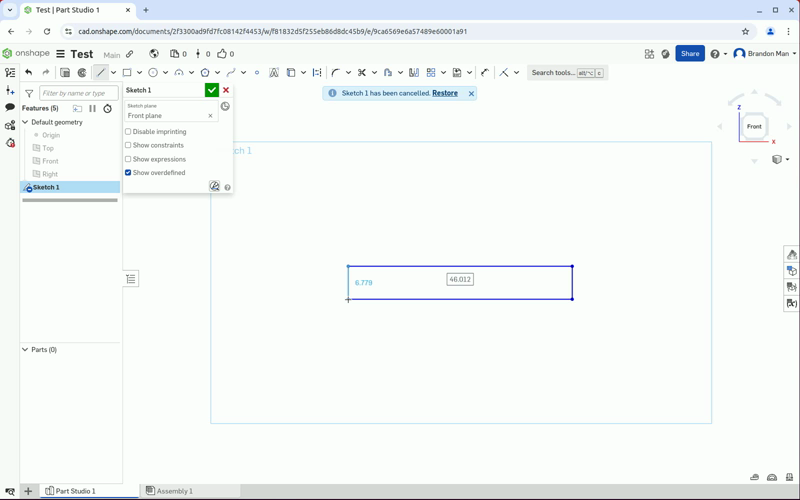
click(348, 299)
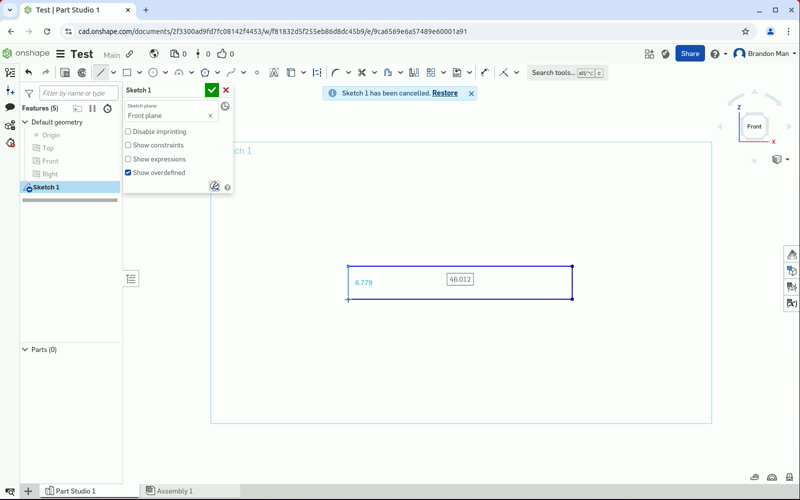
key(esc)
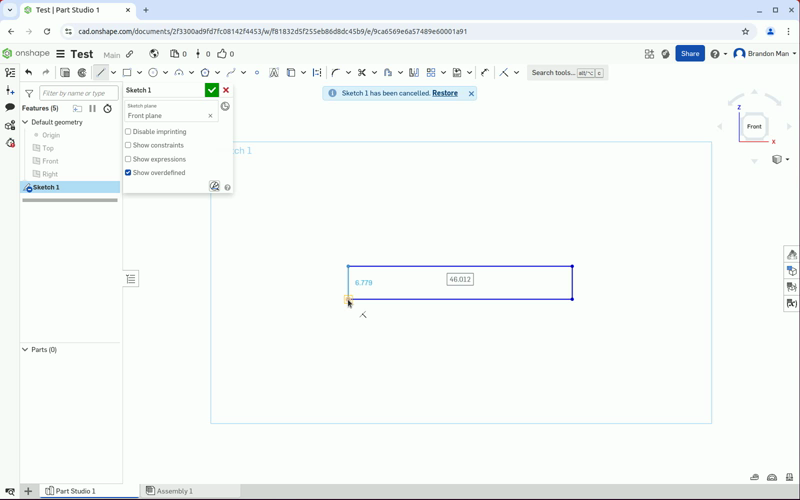
mouse_move(382, 279)
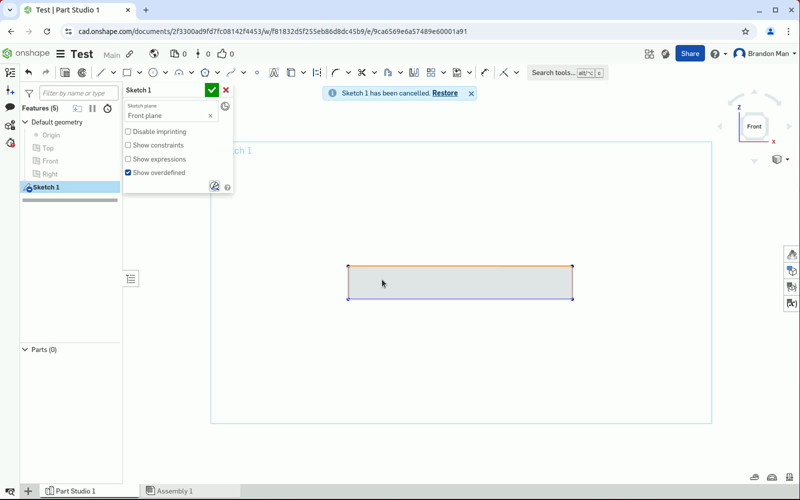
click(382, 279)
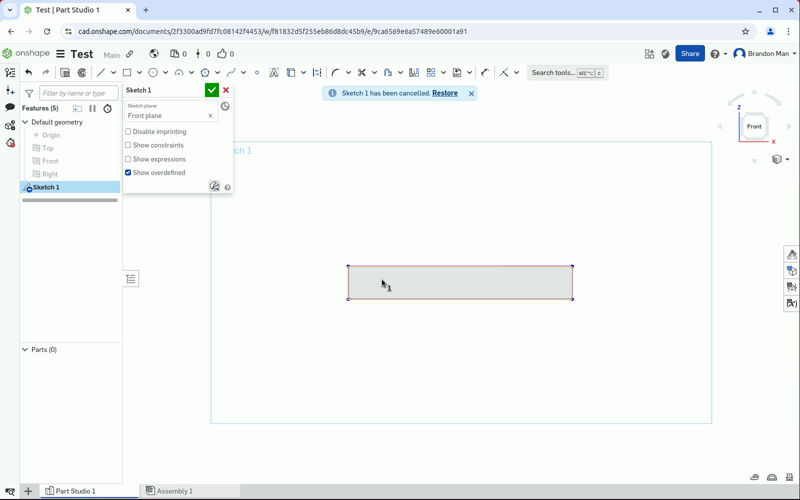
mouse_move(73, 352)
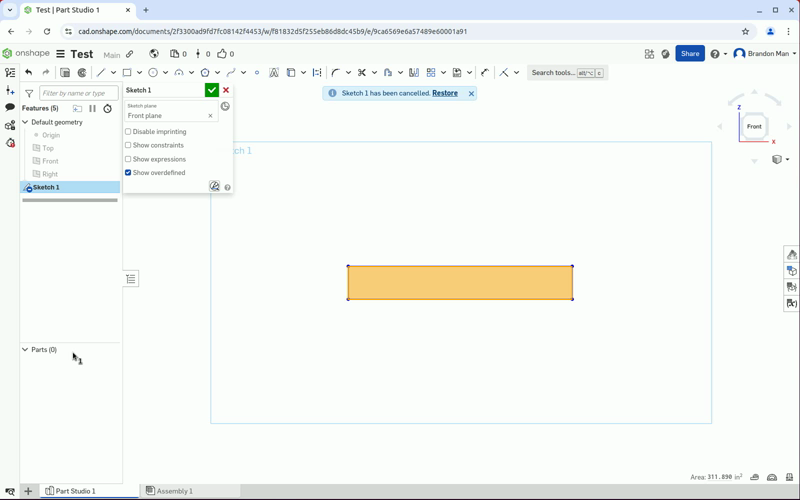
key(shift+y)
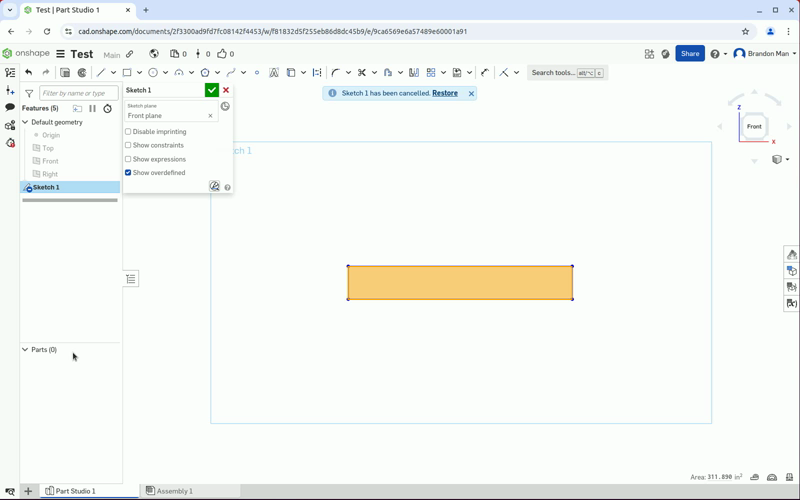
key(shift+e)
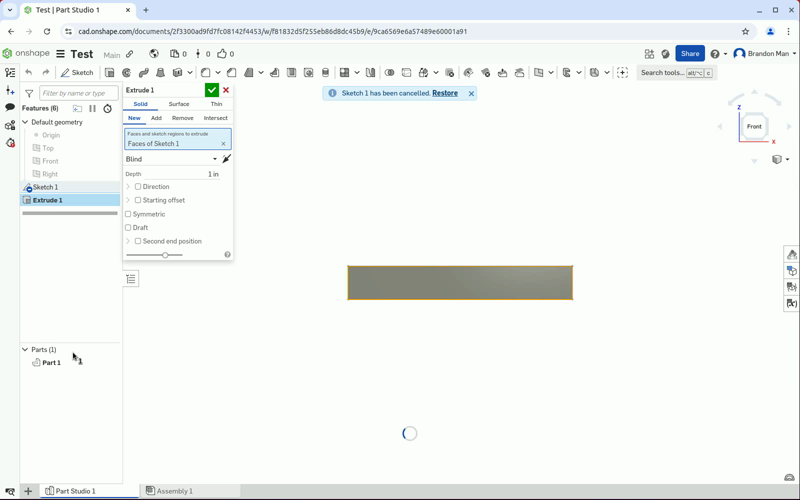
mouse_move(143, 106)
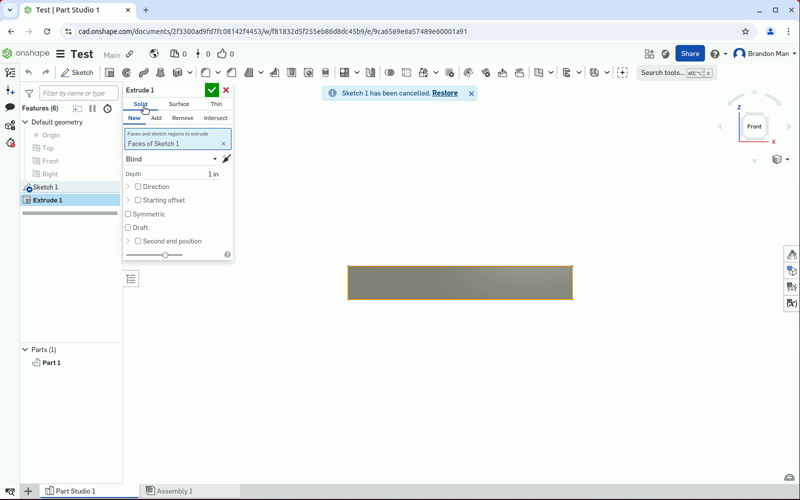
click(143, 106)
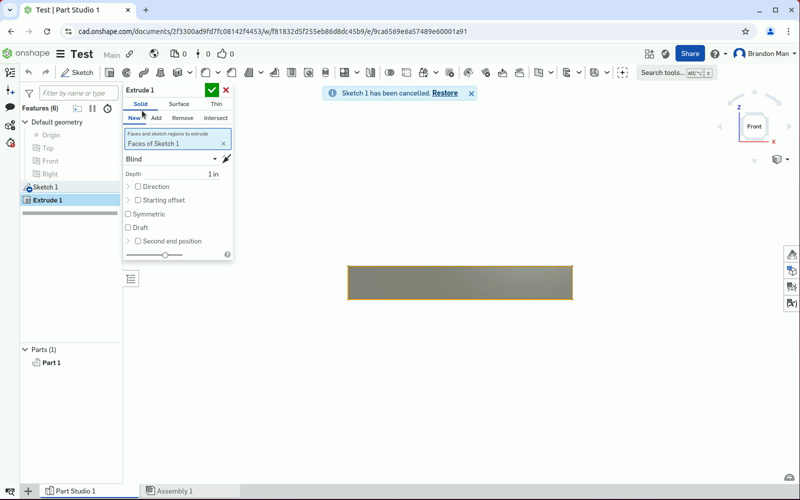
mouse_move(137, 120)
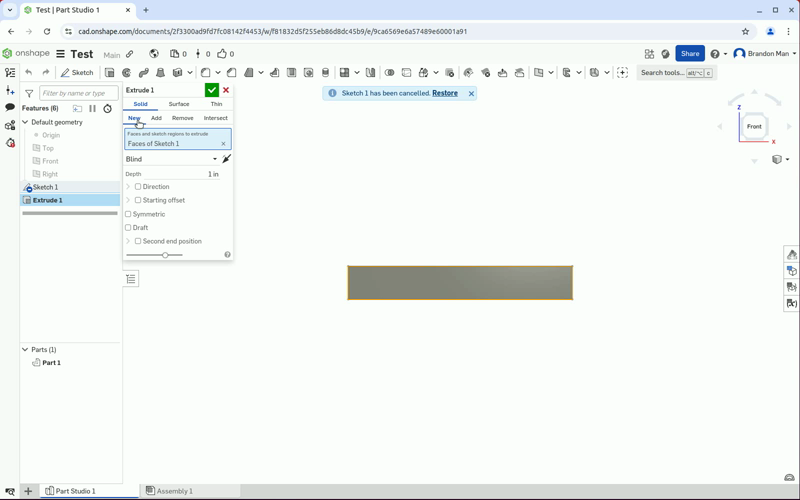
click(137, 120)
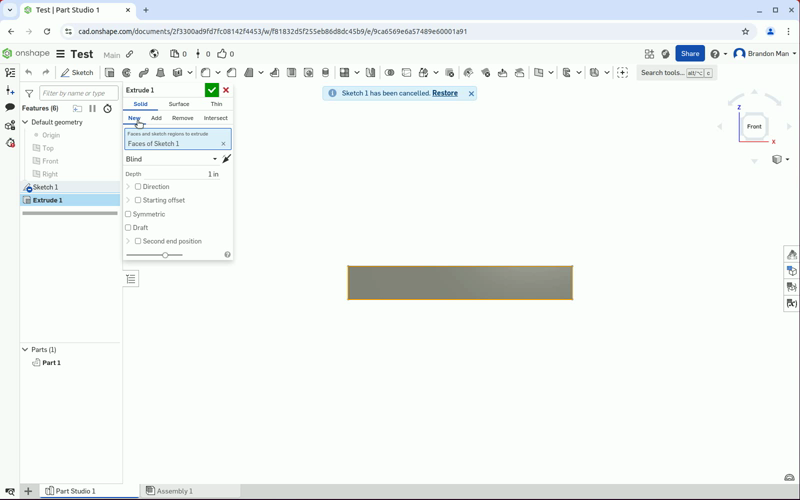
key(tab, 4)
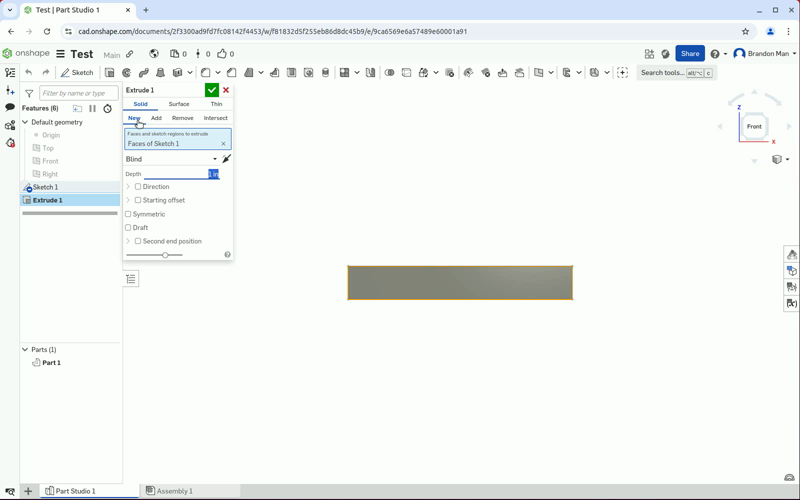
text(2.648)
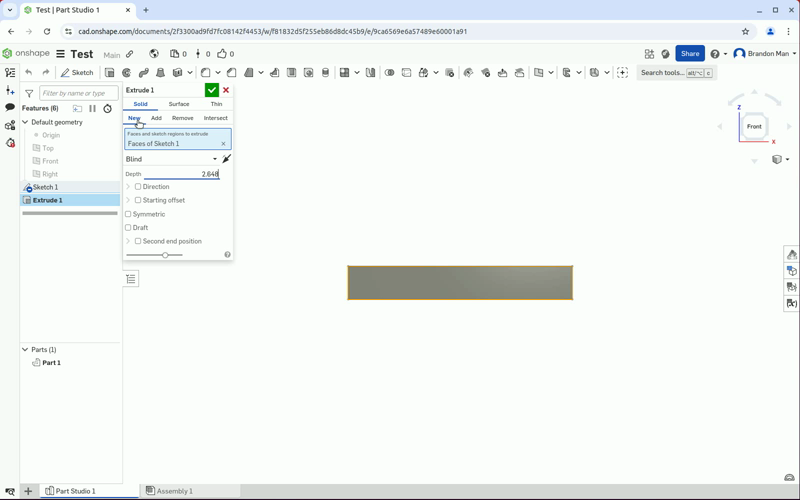
key(enter)
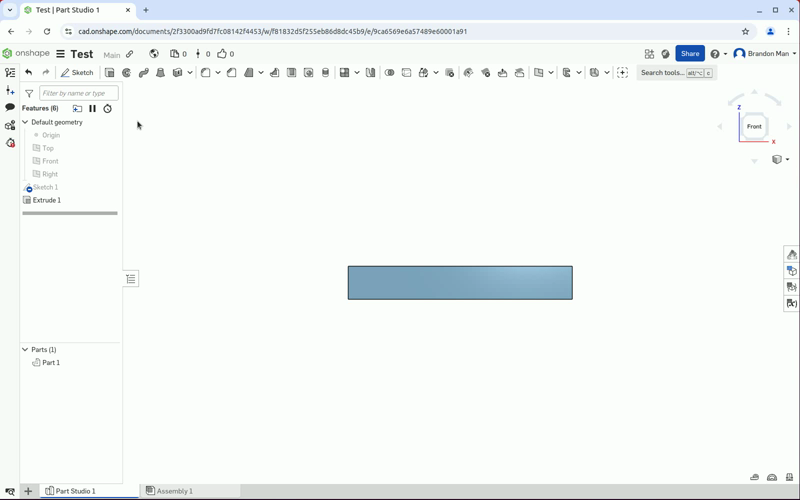
key(shift+h)
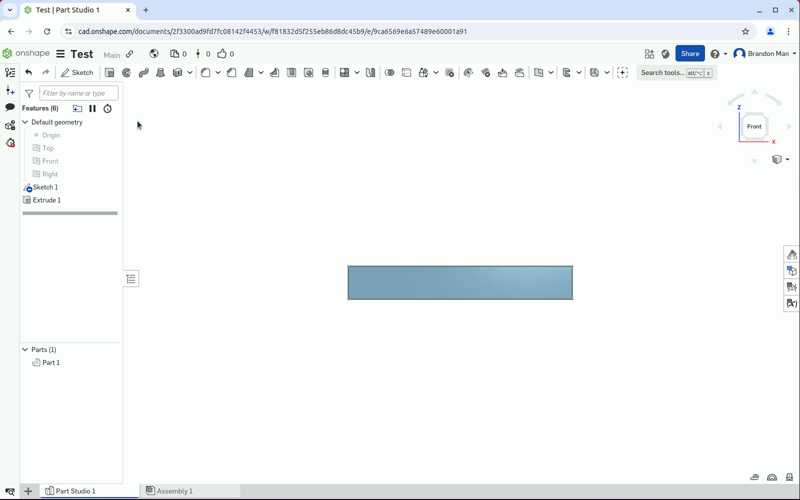
key(shift+h)
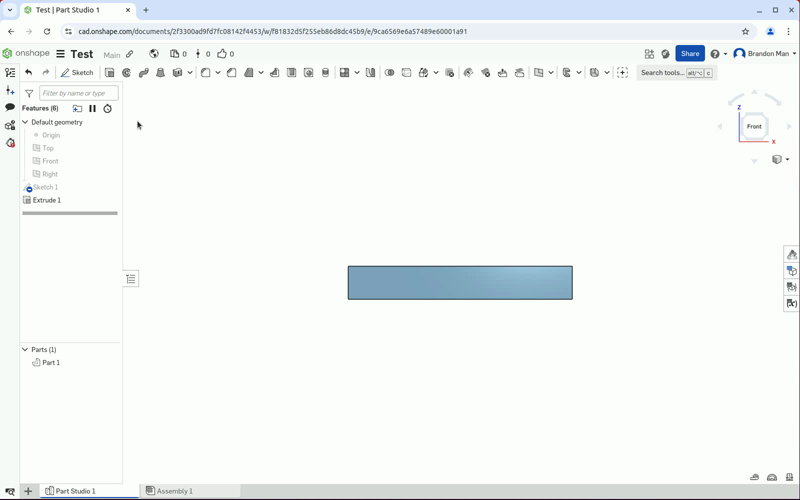
mouse_move(73, 189)
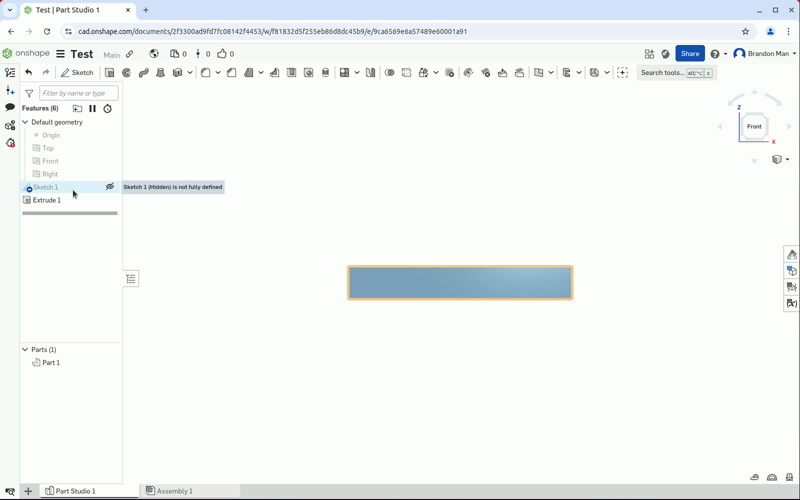
click(73, 189)
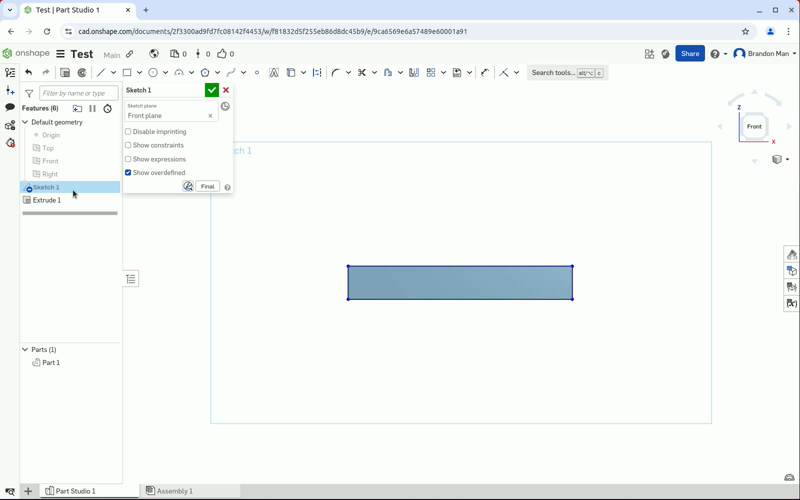
mouse_move(229, 92)
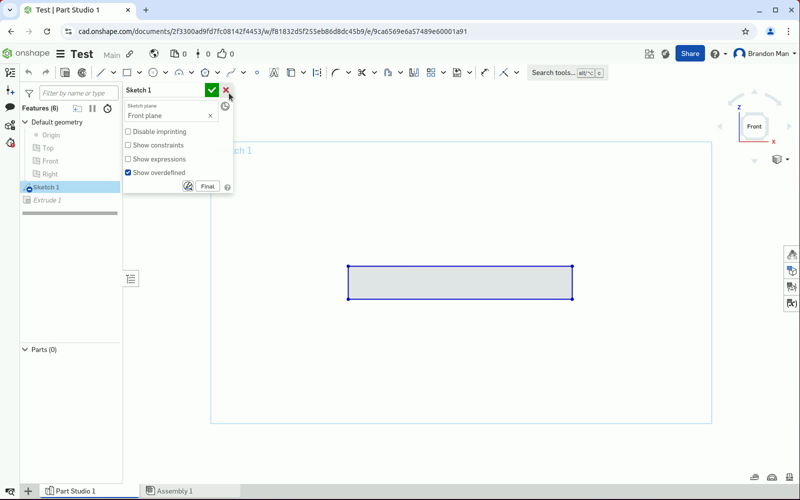
click(229, 92)
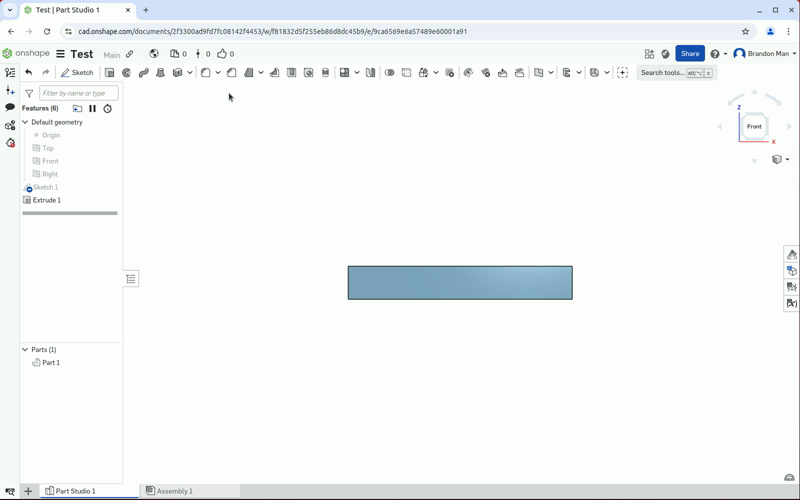
mouse_move(541, 75)
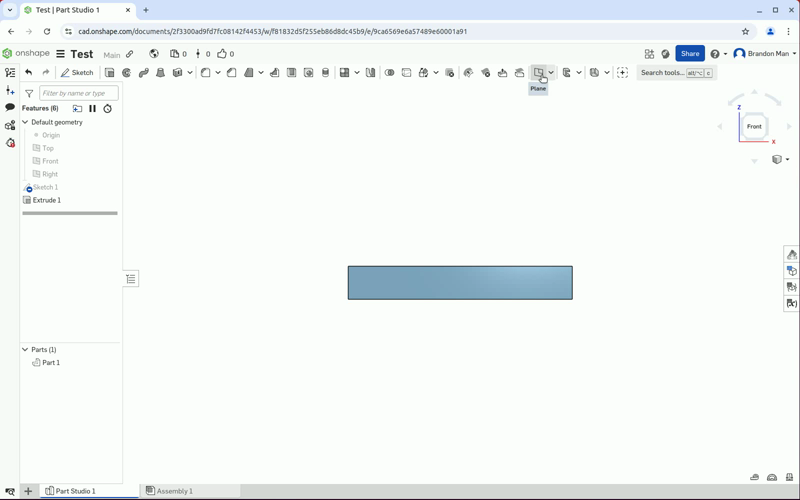
click(541, 75)
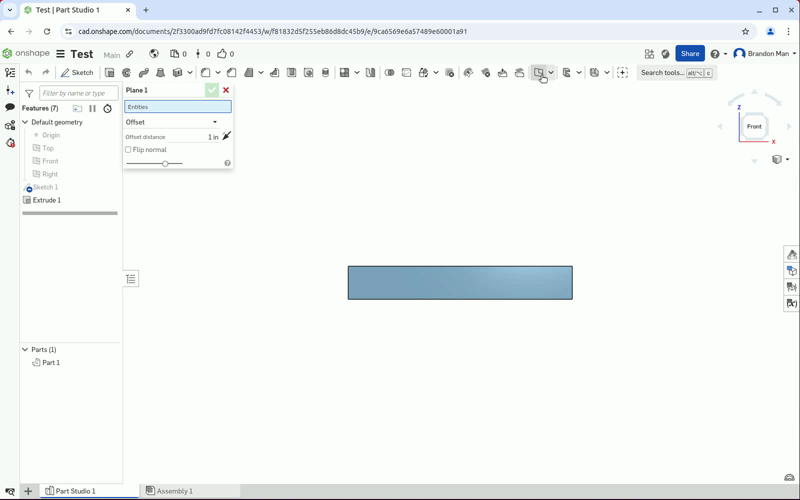
mouse_move(73, 163)
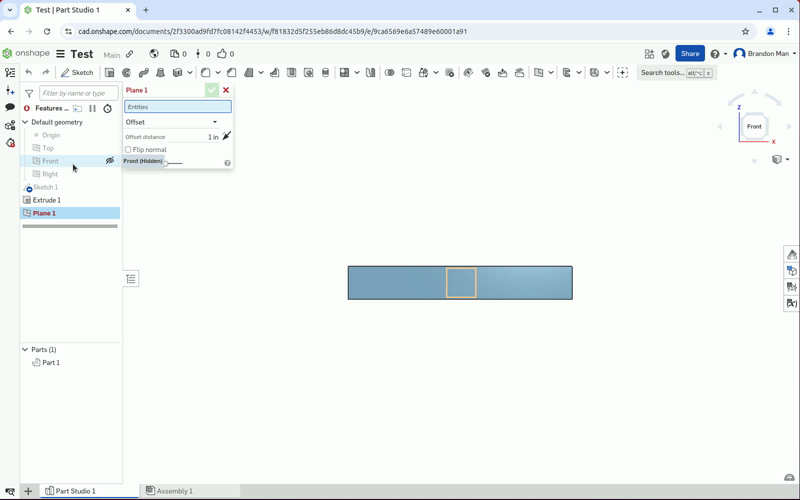
click(73, 163)
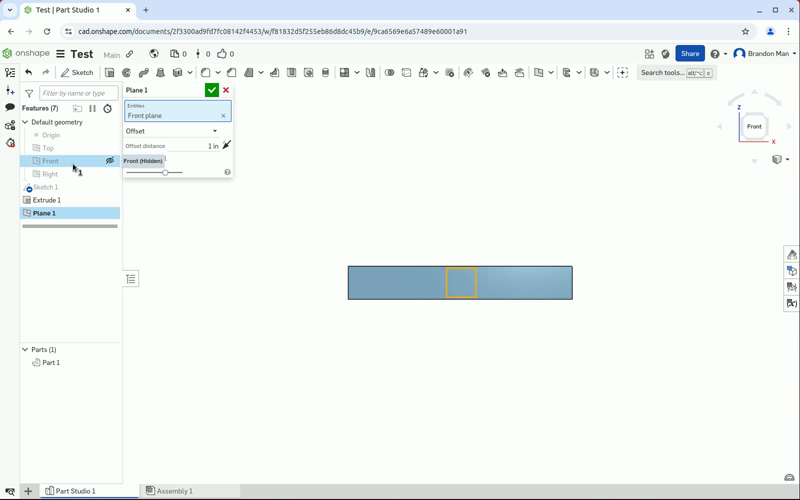
key(tab, 2)
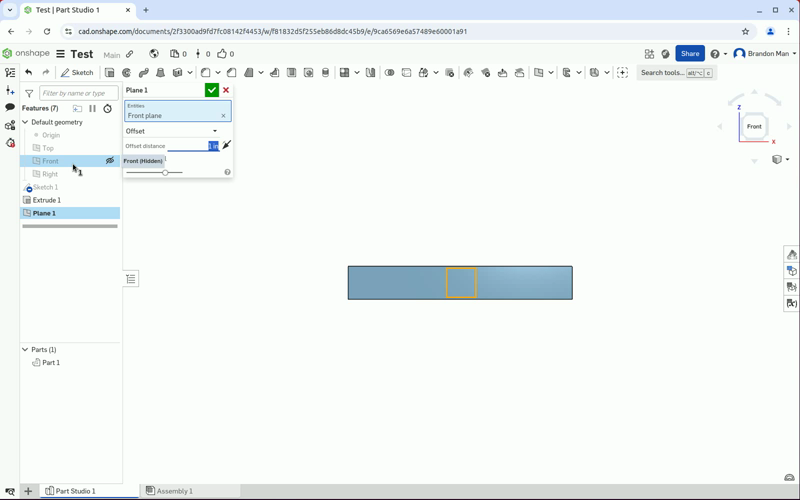
text(2.65)
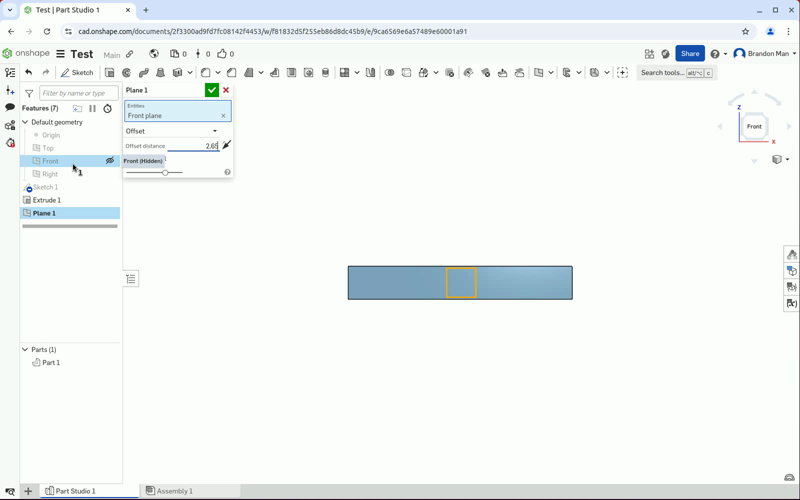
key(enter, 2)
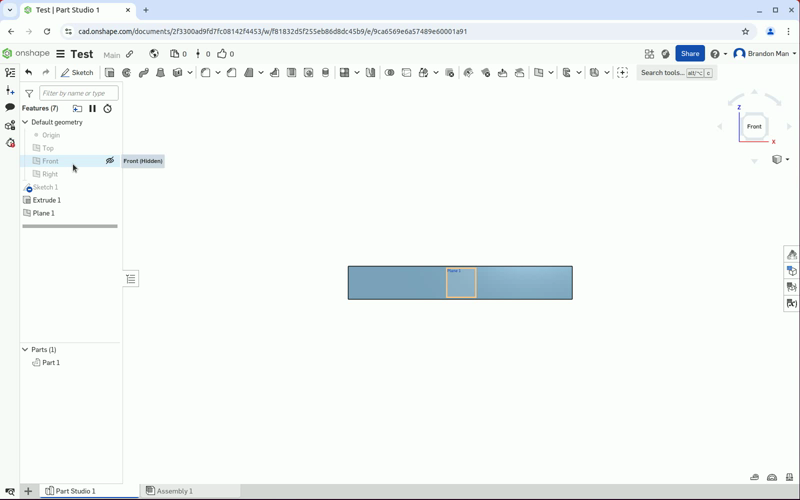
key(shift+s)
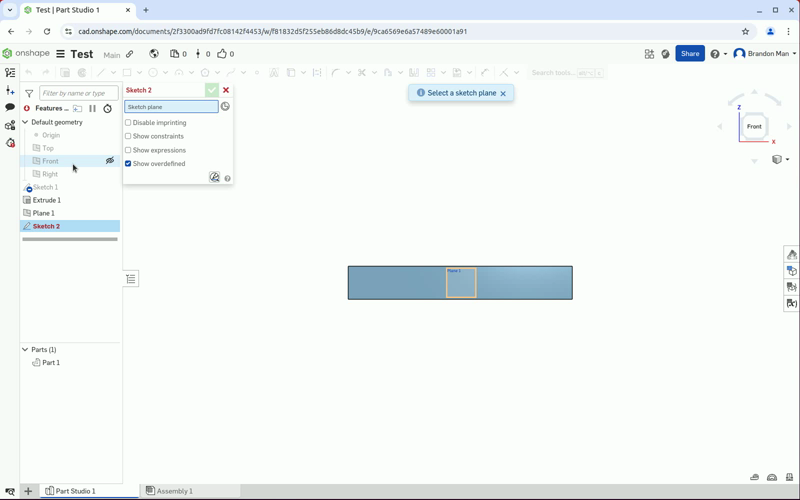
mouse_move(73, 215)
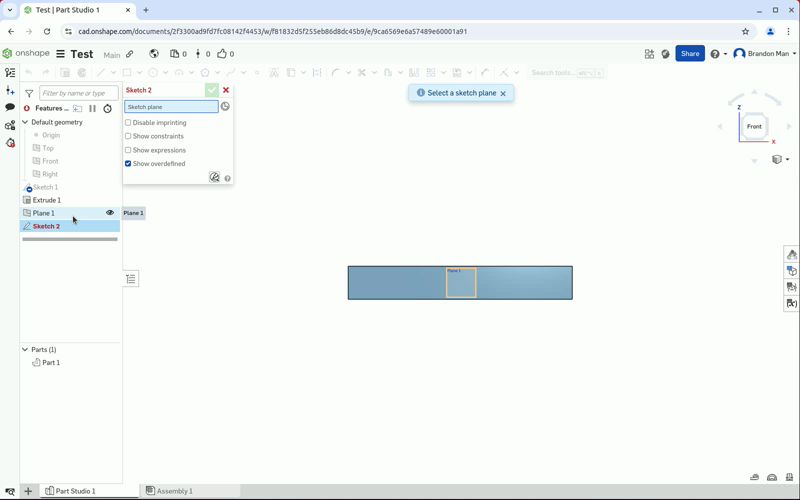
click(73, 215)
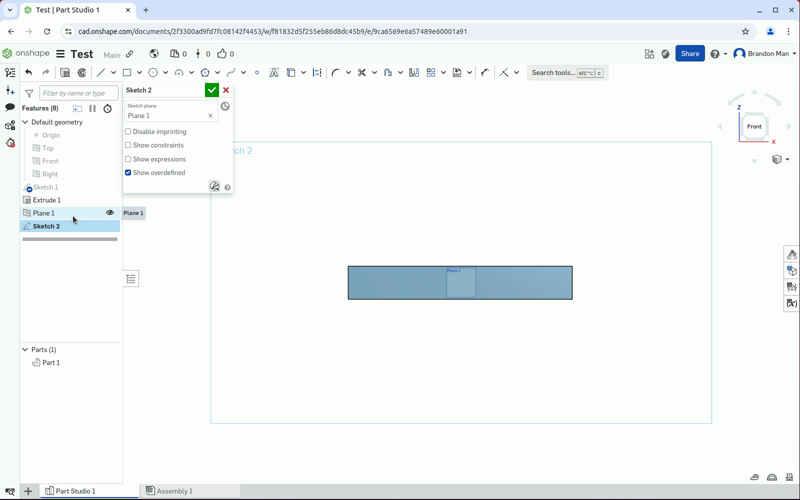
mouse_move(73, 352)
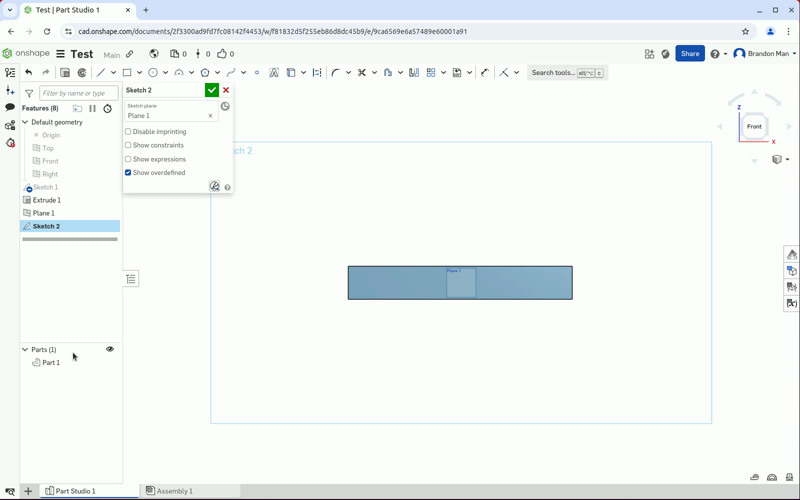
key(y)
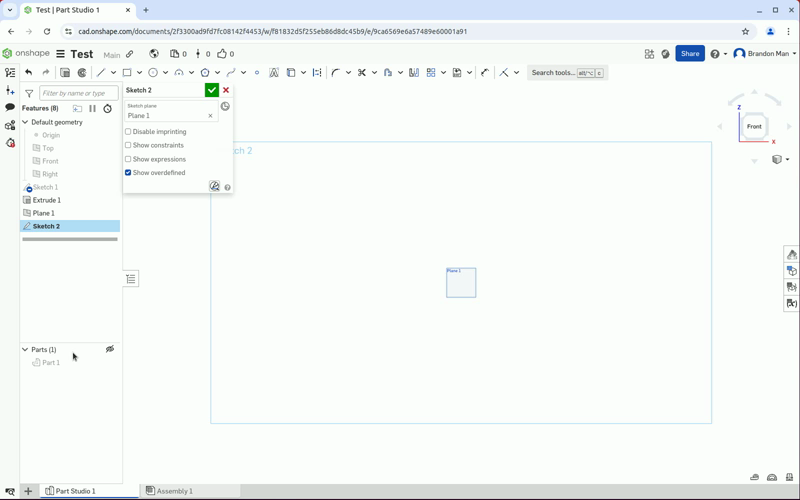
key(c)
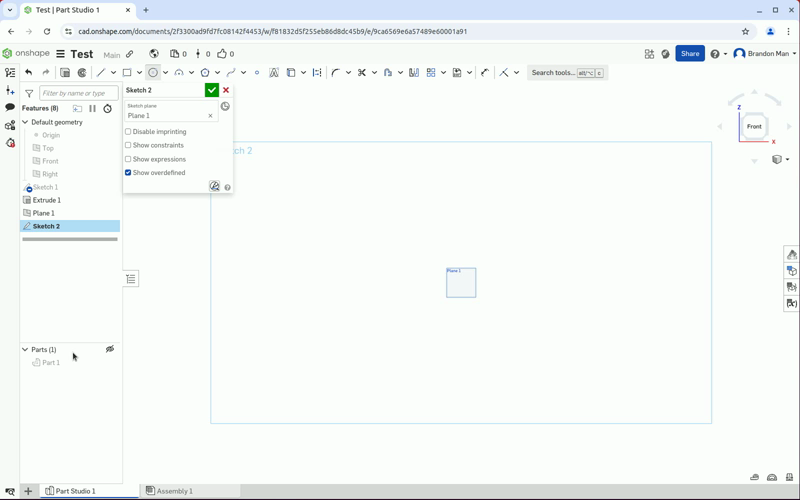
key_down(shift)
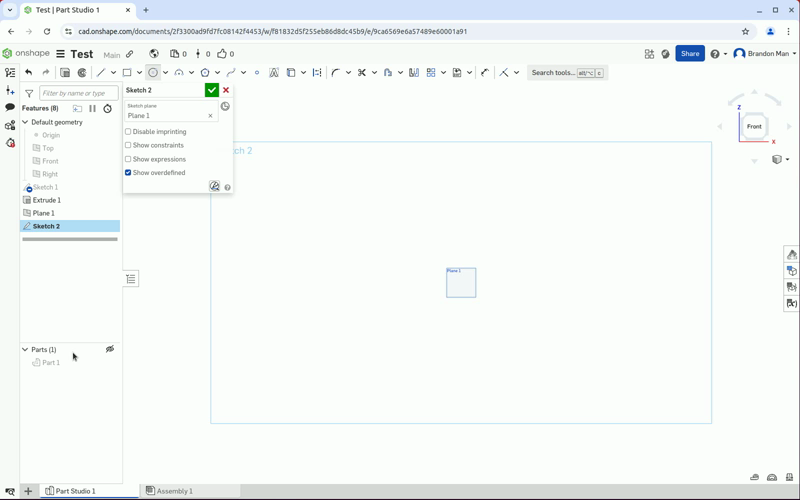
mouse_move(523, 282)
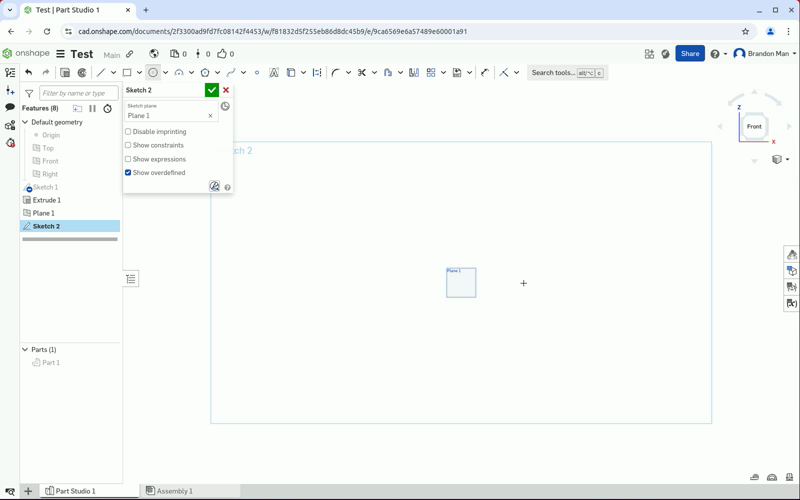
click(523, 282)
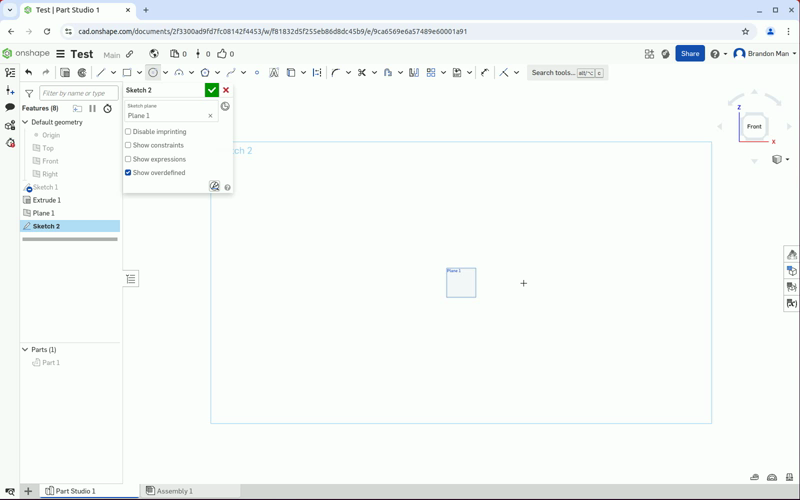
key_up(shift)
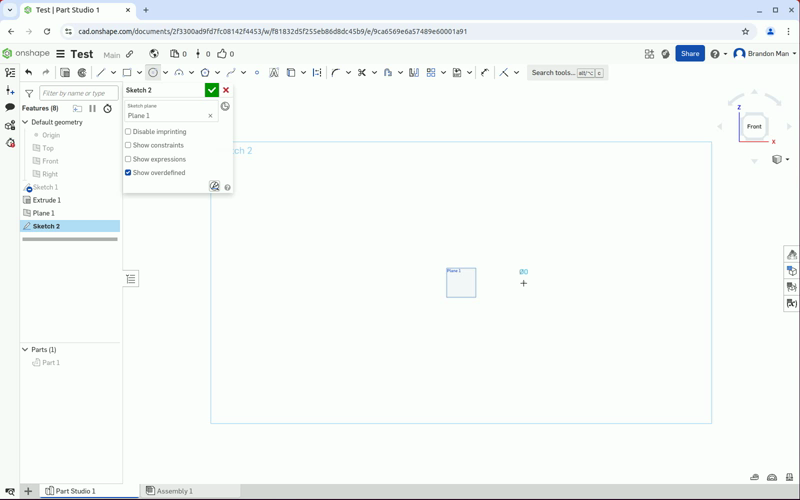
mouse_move(527, 282)
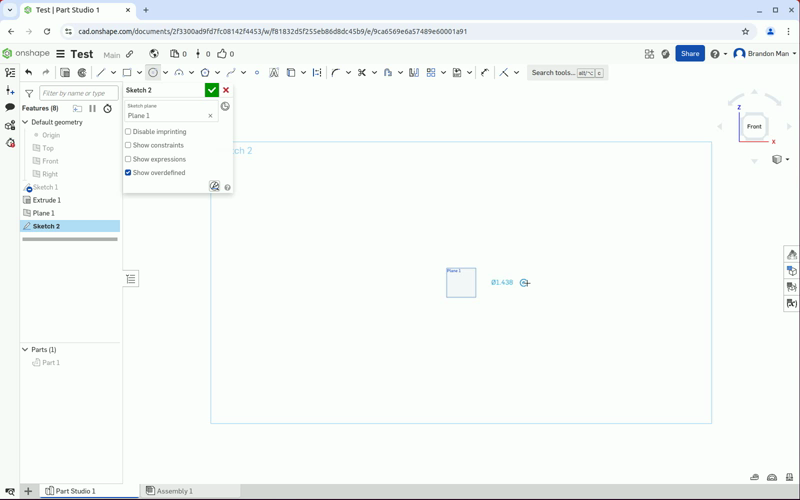
click(527, 282)
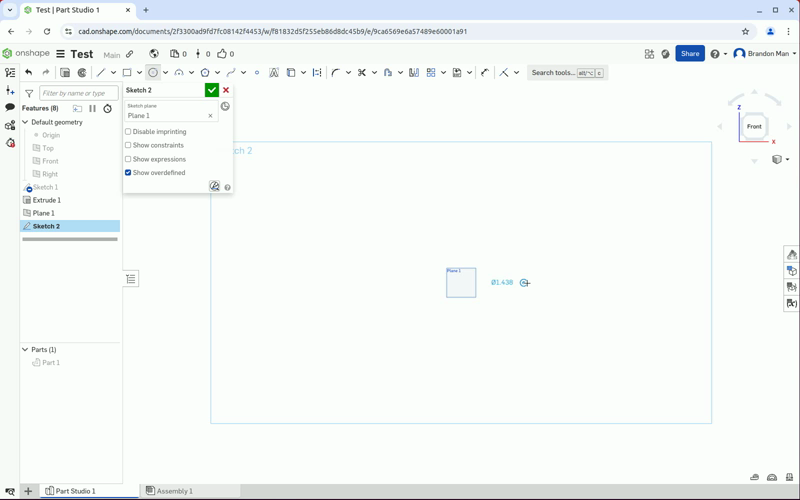
key(esc)
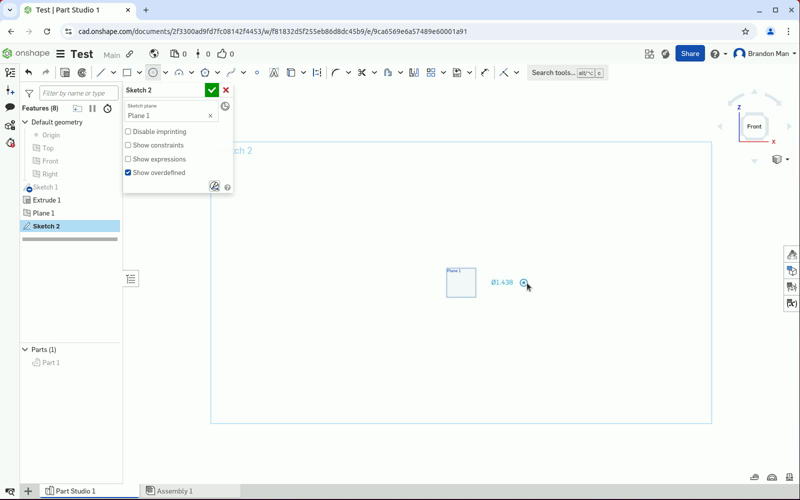
mouse_move(521, 286)
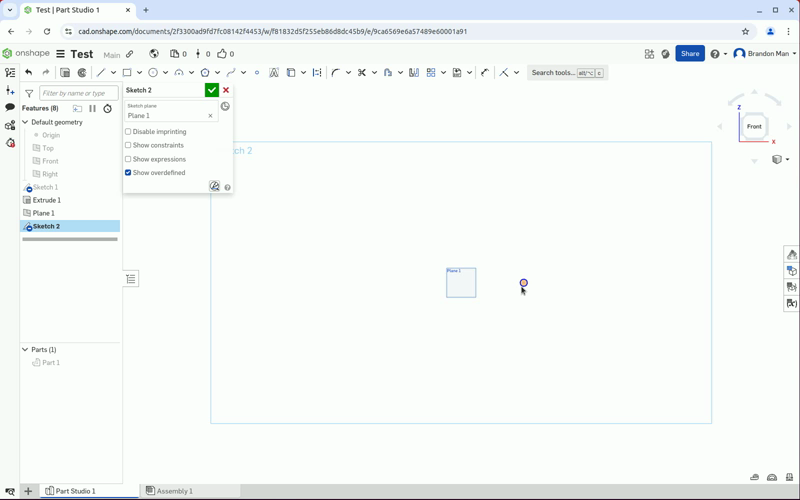
scroll(6)
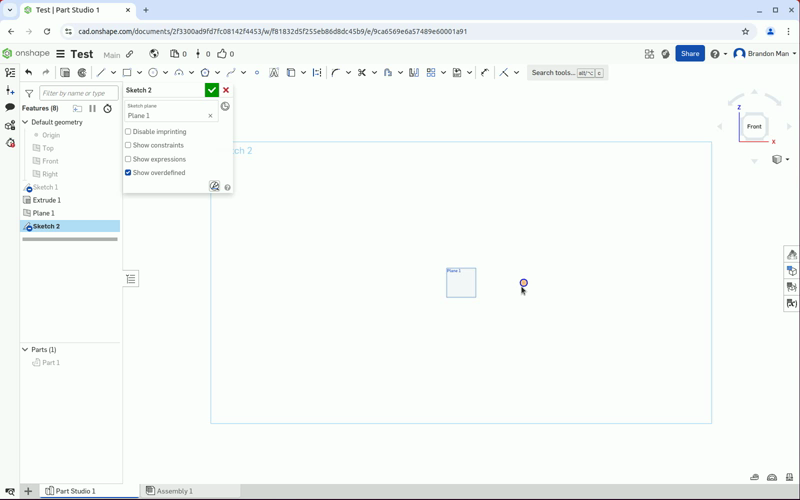
scroll(6)
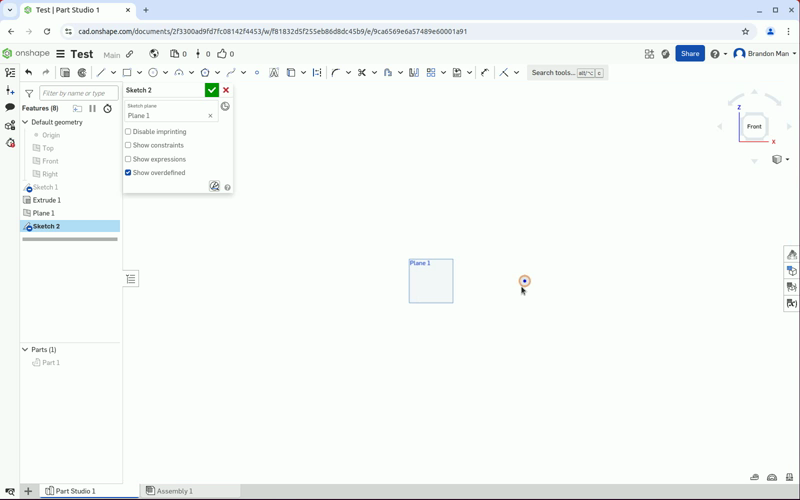
scroll(6)
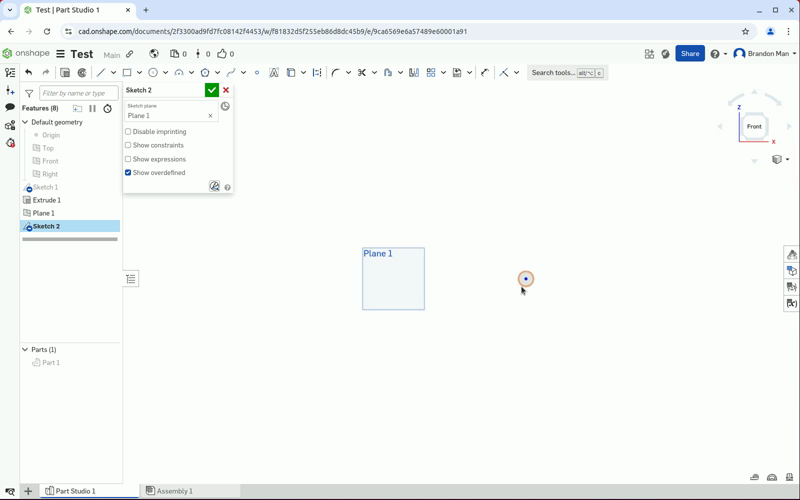
scroll(6)
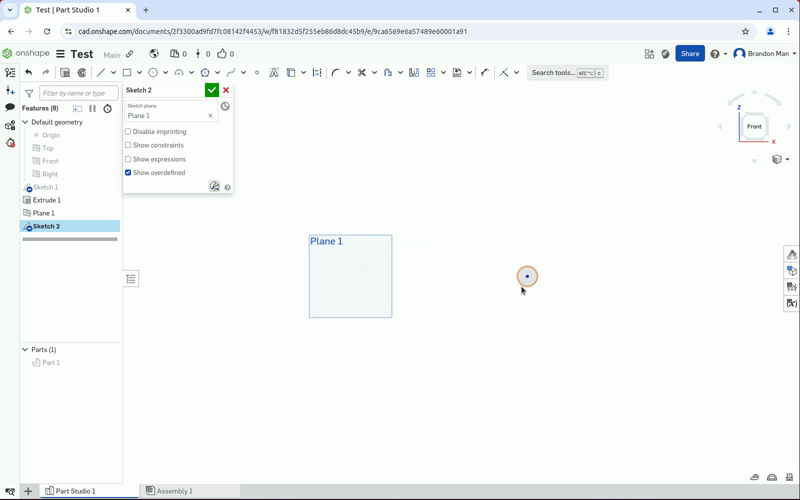
scroll(6)
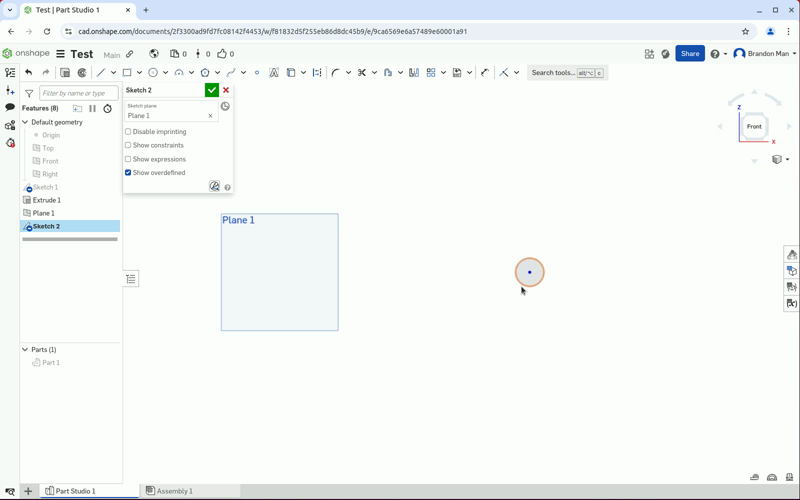
scroll(6)
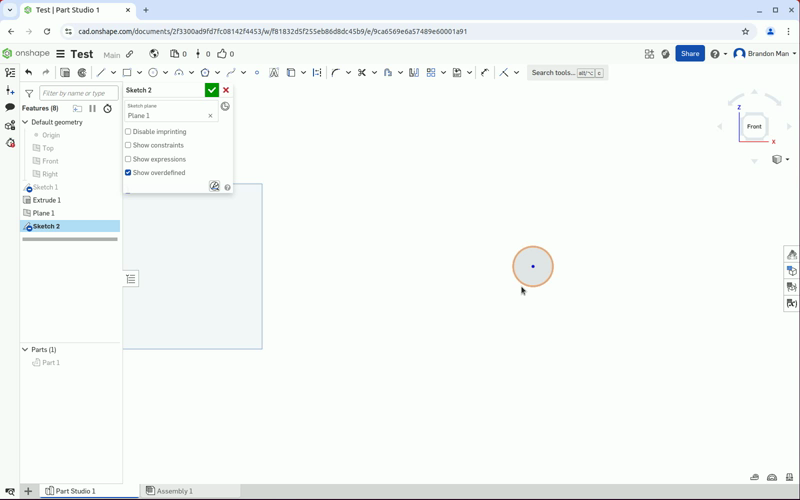
scroll(6)
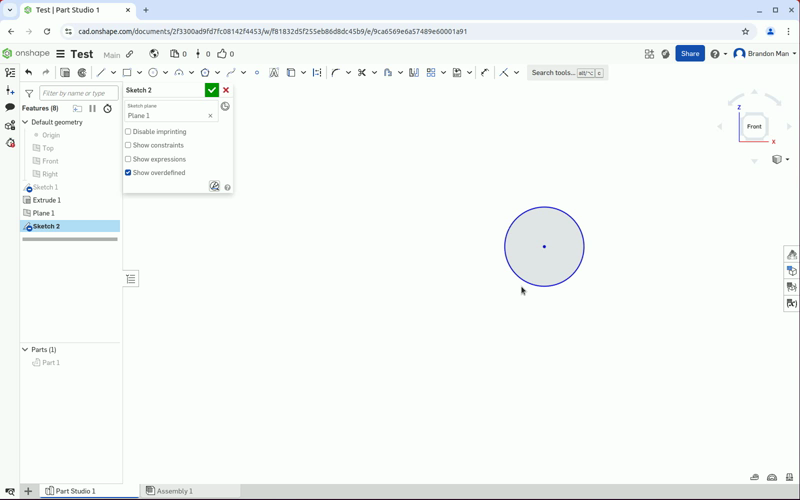
click(521, 286)
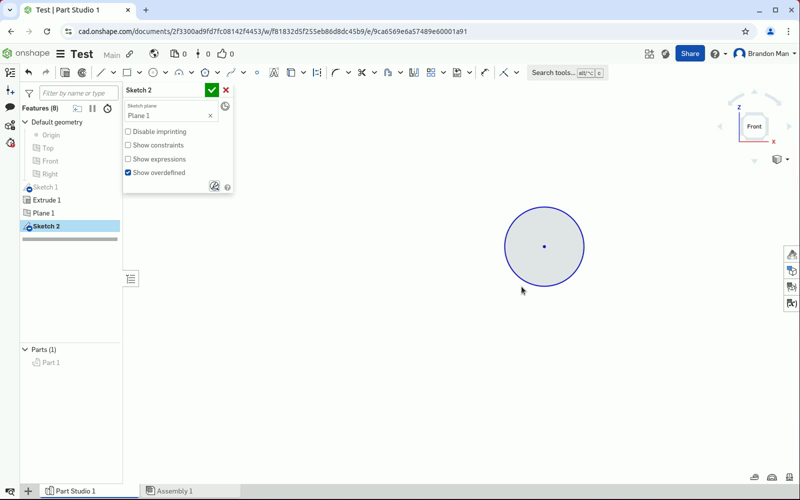
scroll(-6)
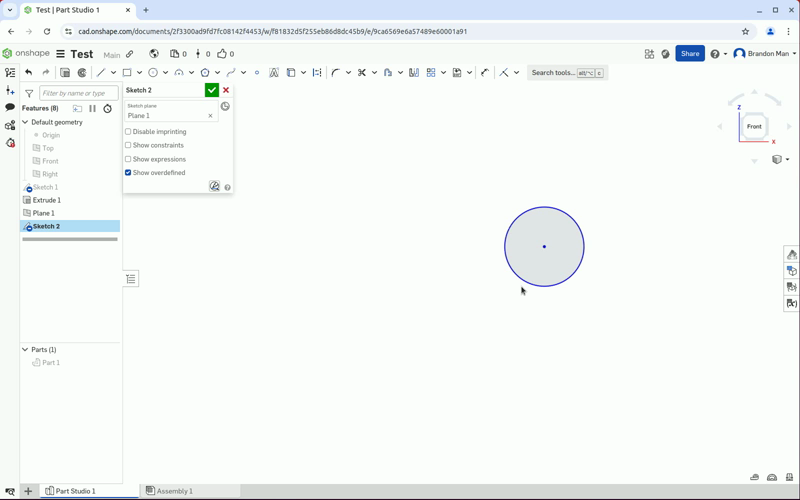
scroll(-6)
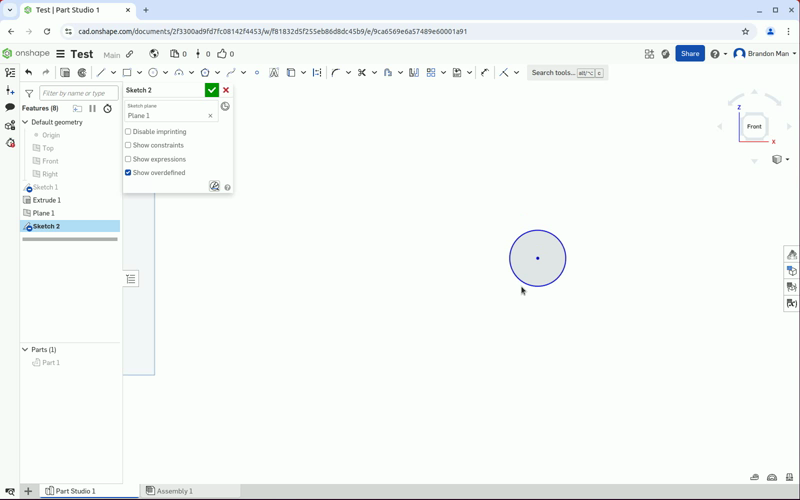
scroll(-6)
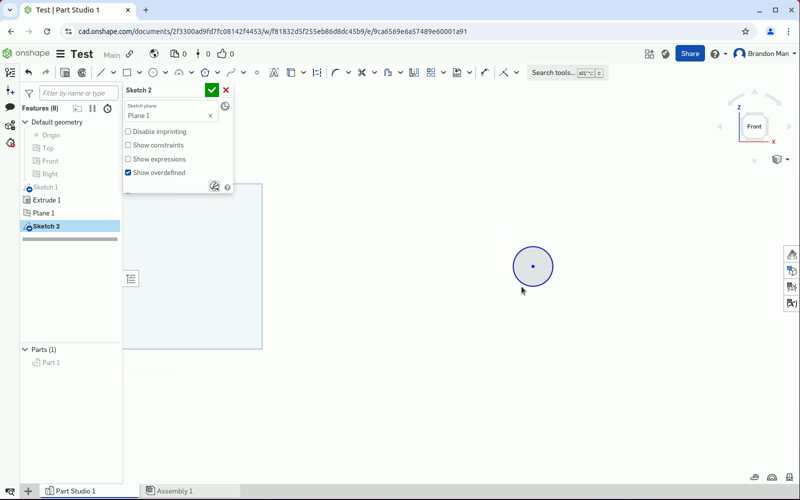
scroll(-6)
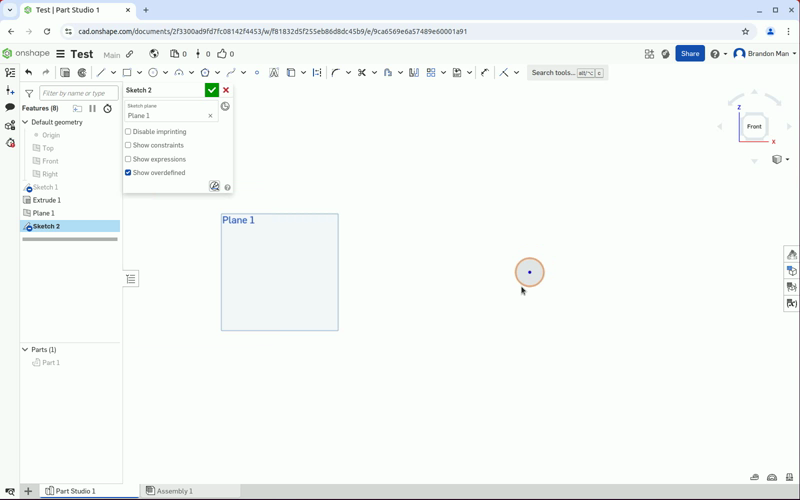
scroll(-6)
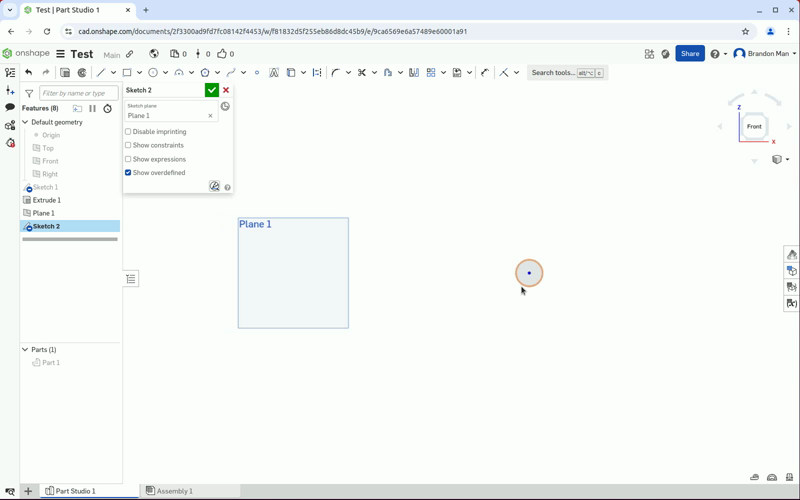
scroll(-6)
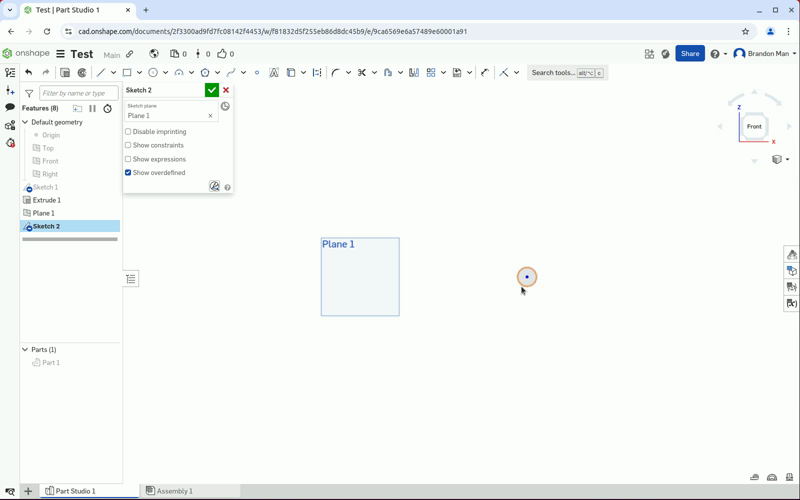
scroll(-6)
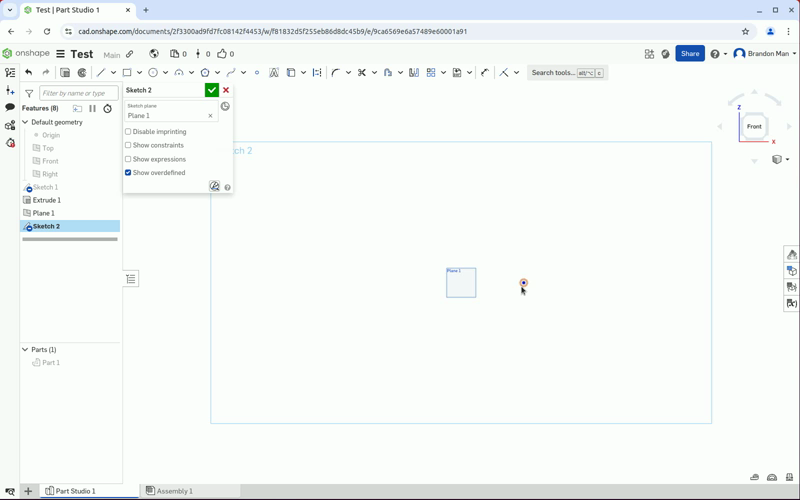
mouse_move(73, 352)
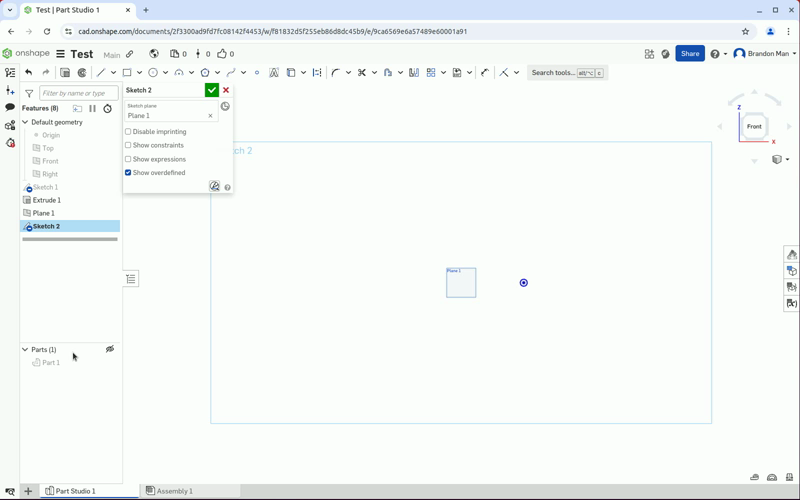
key(shift+y)
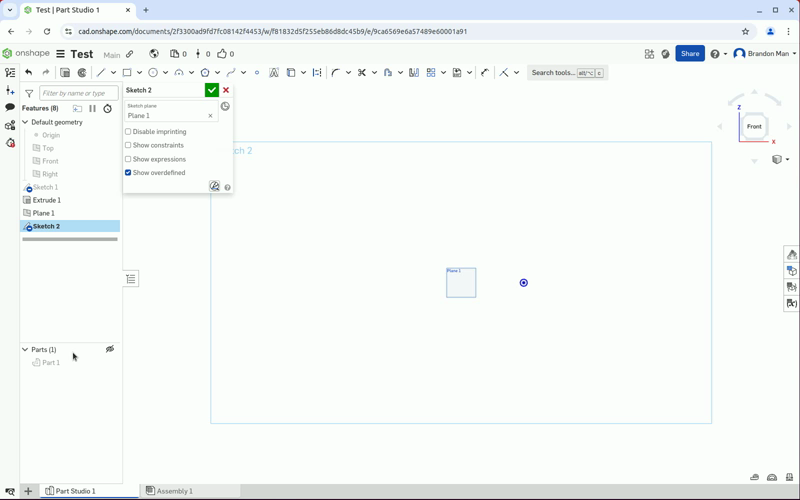
key(shift+e)
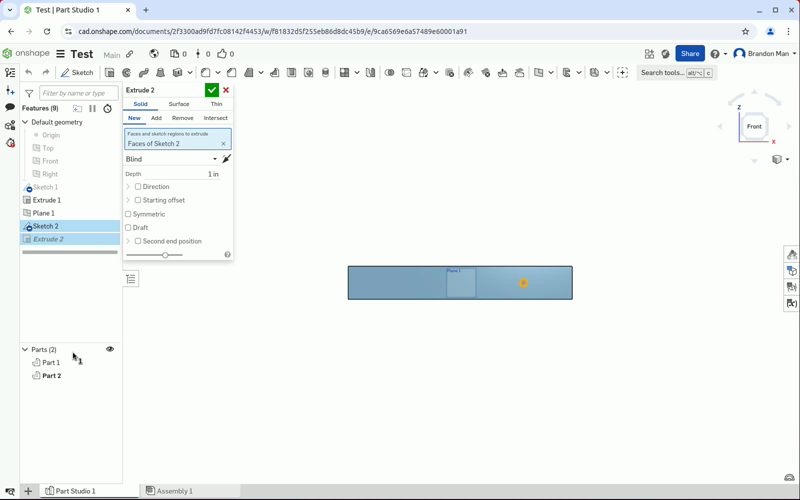
mouse_move(143, 106)
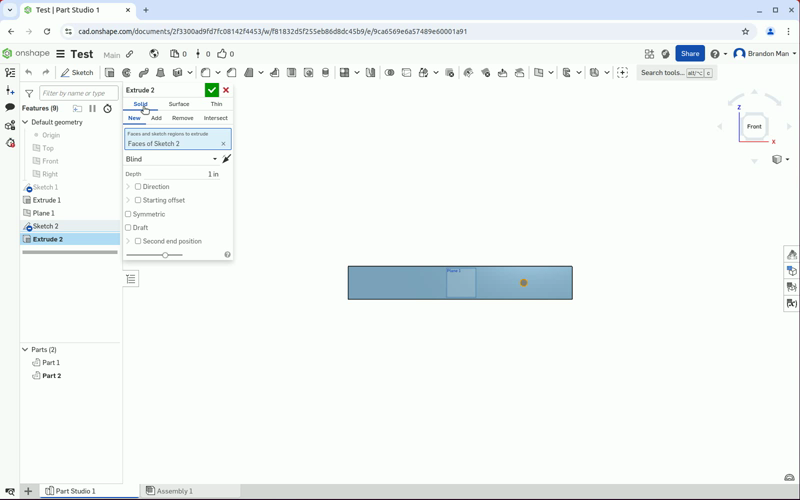
click(143, 106)
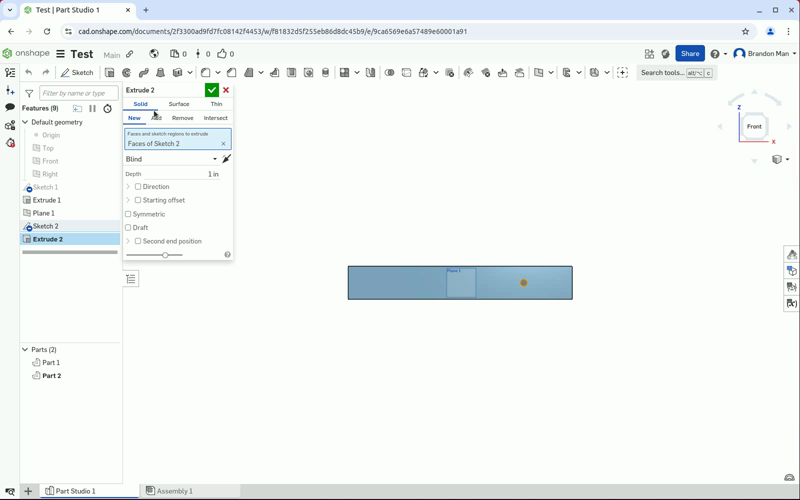
mouse_move(186, 120)
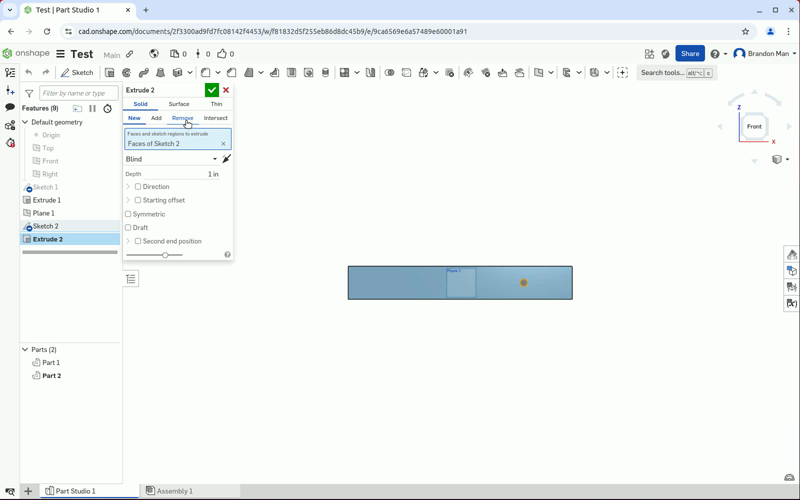
click(186, 120)
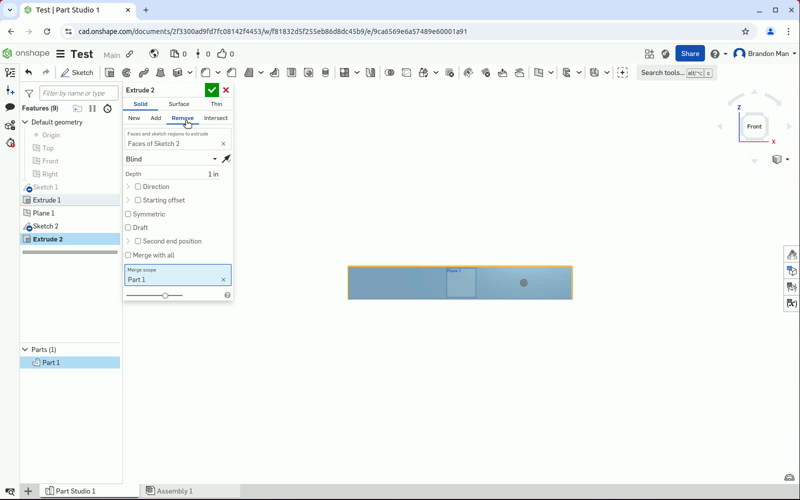
key(tab, 4)
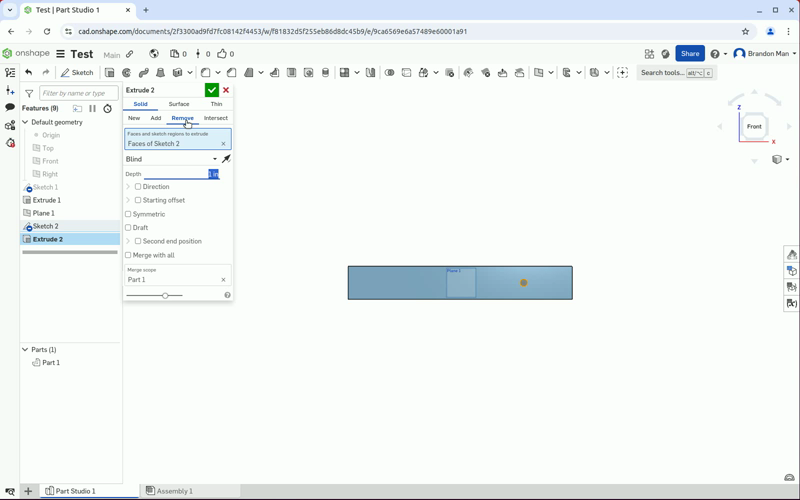
text(4.333)
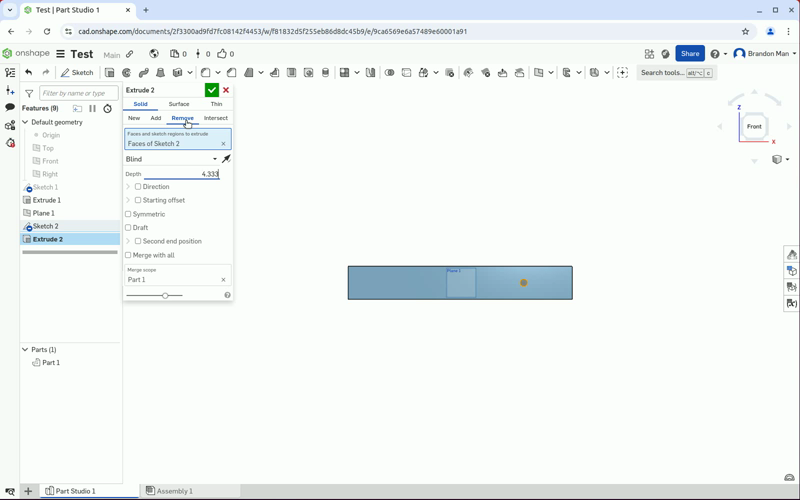
key(tab, 6)
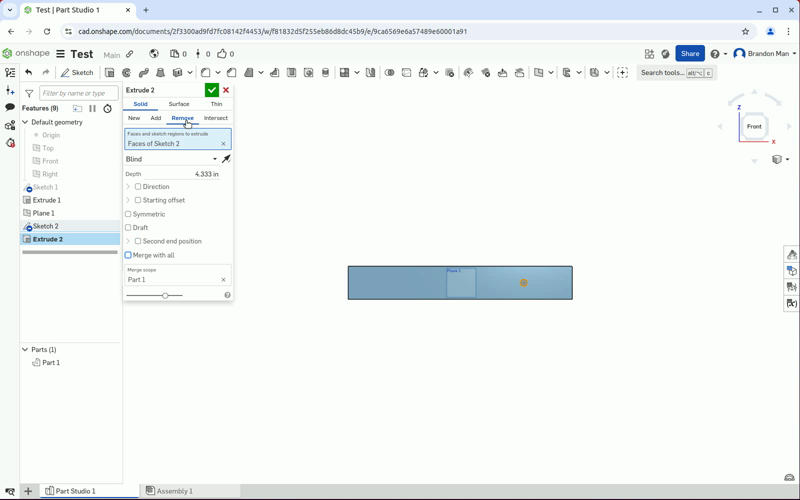
key(space)
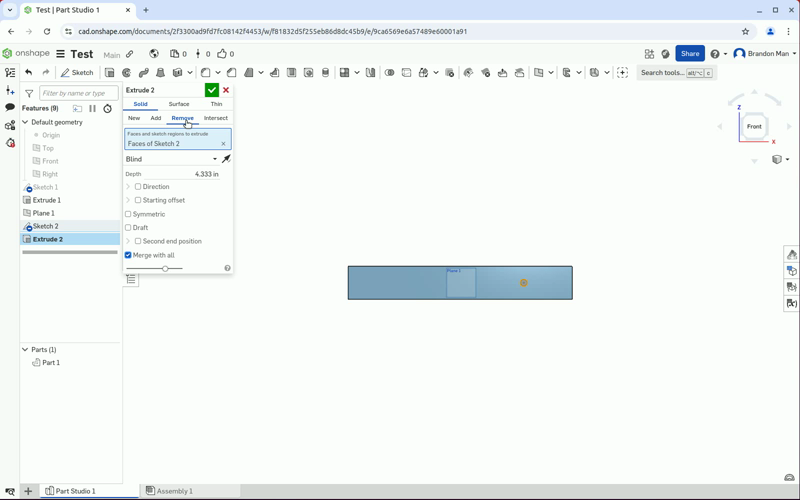
key(enter)
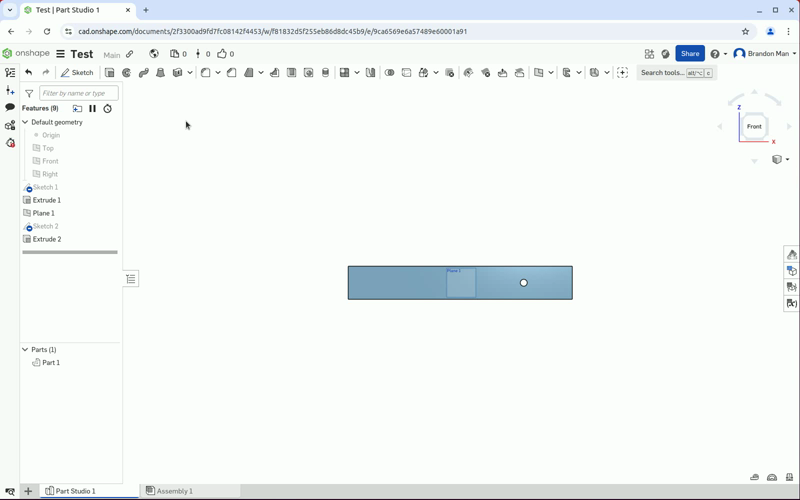
key(shift+h)
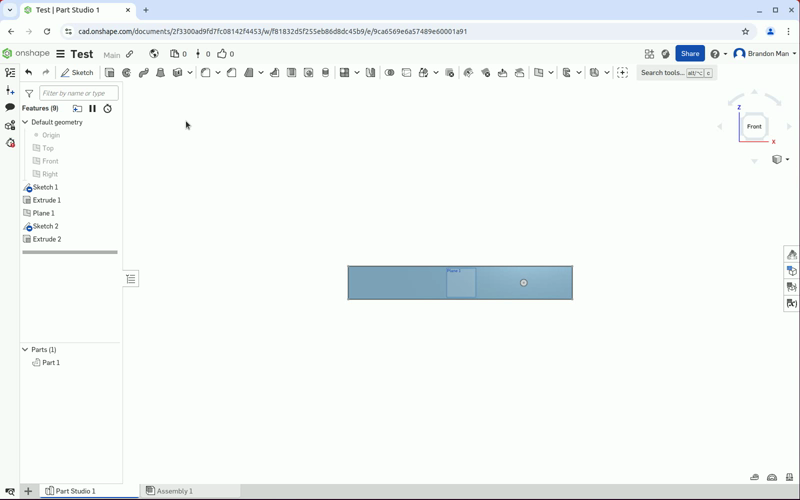
key(shift+h)
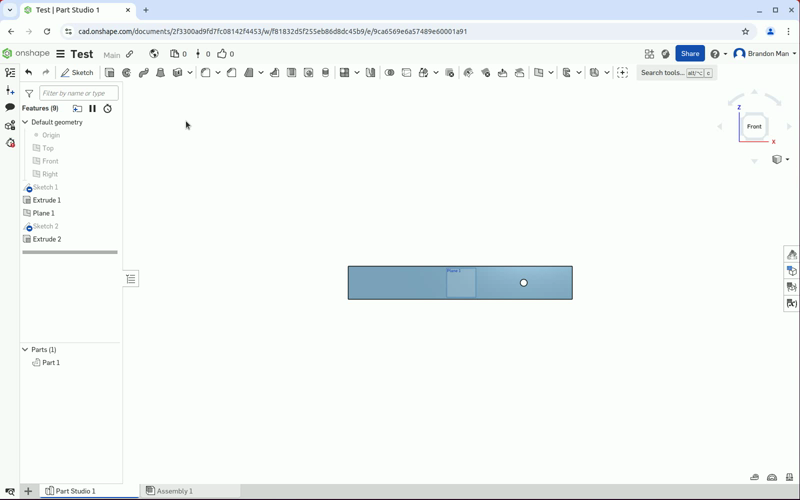
mouse_move(73, 189)
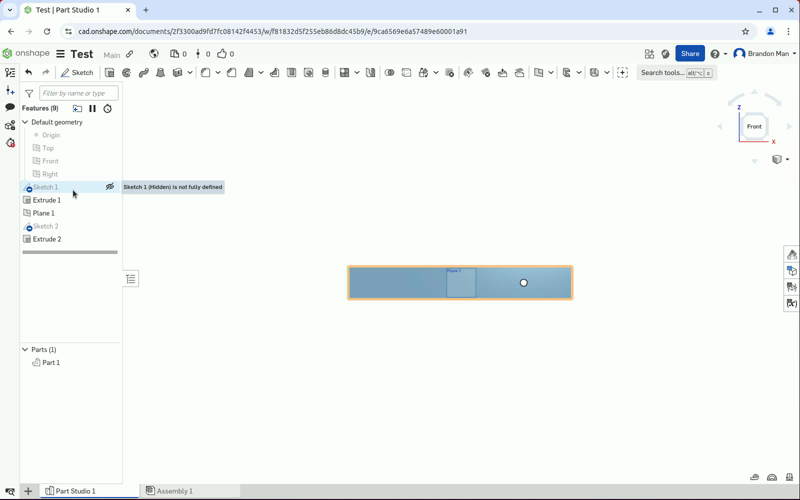
click(73, 189)
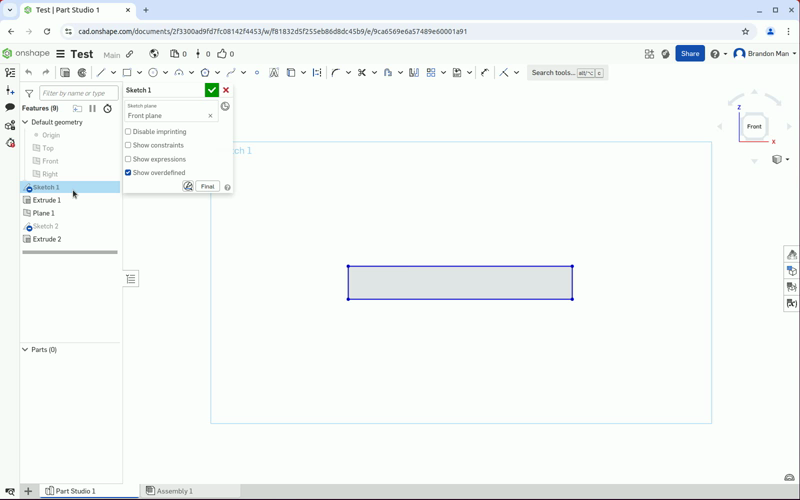
mouse_move(229, 92)
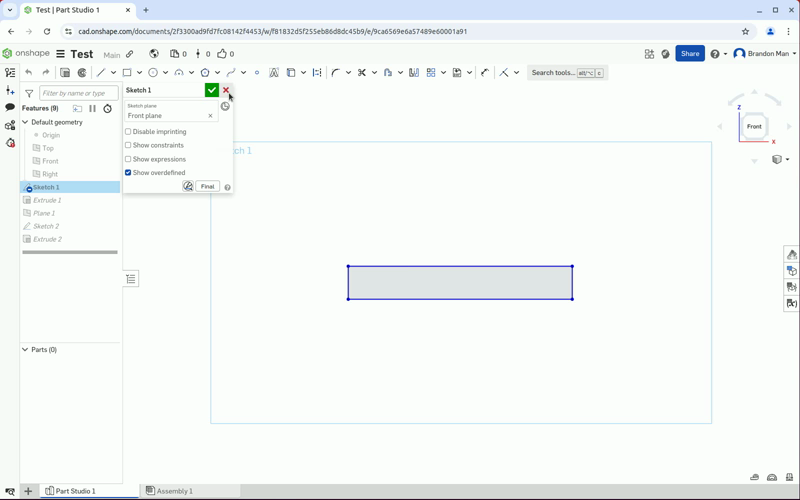
click(229, 92)
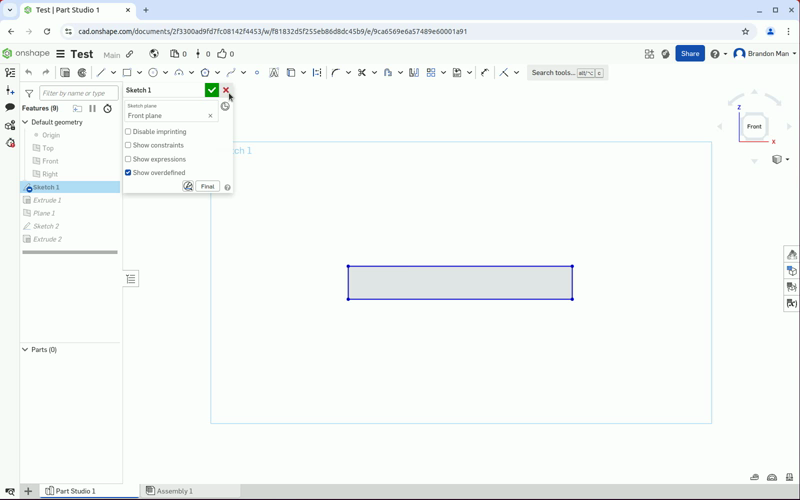
key(shift+s)
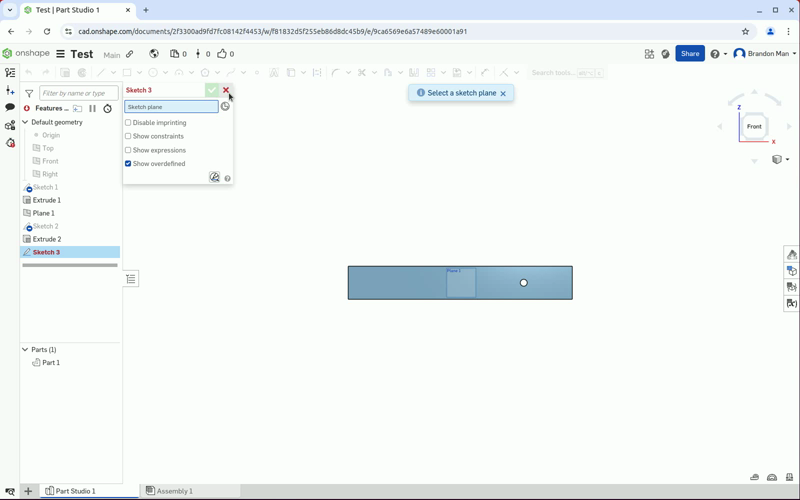
mouse_move(73, 215)
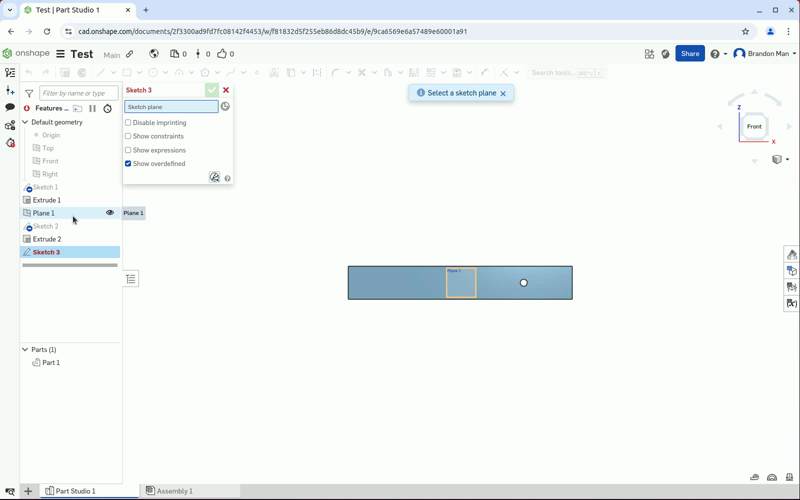
click(73, 215)
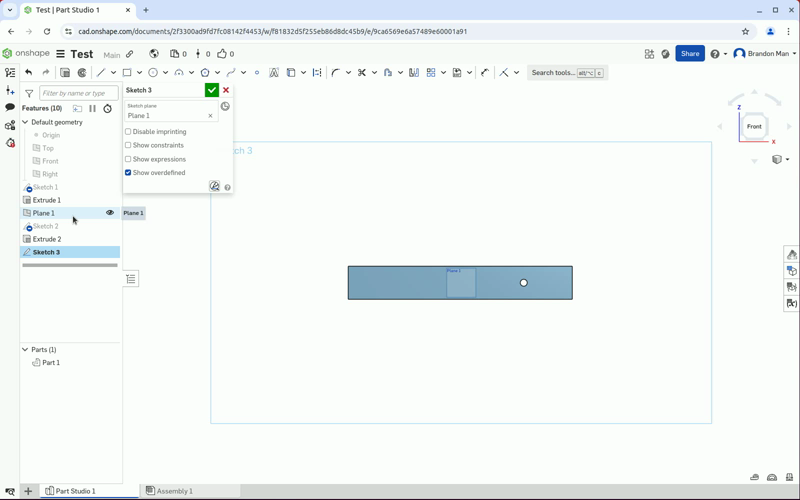
mouse_move(73, 352)
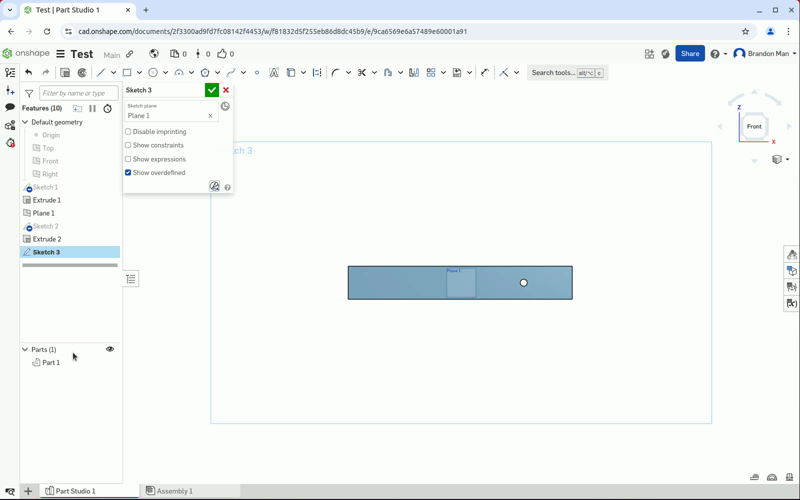
key(y)
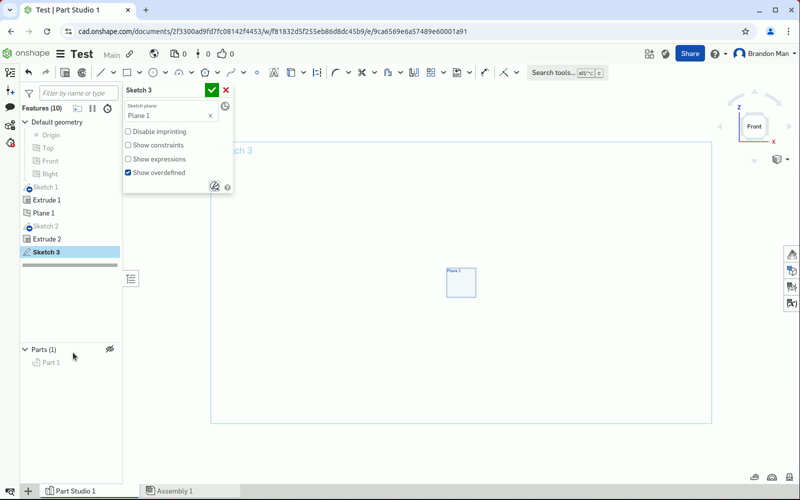
key(c)
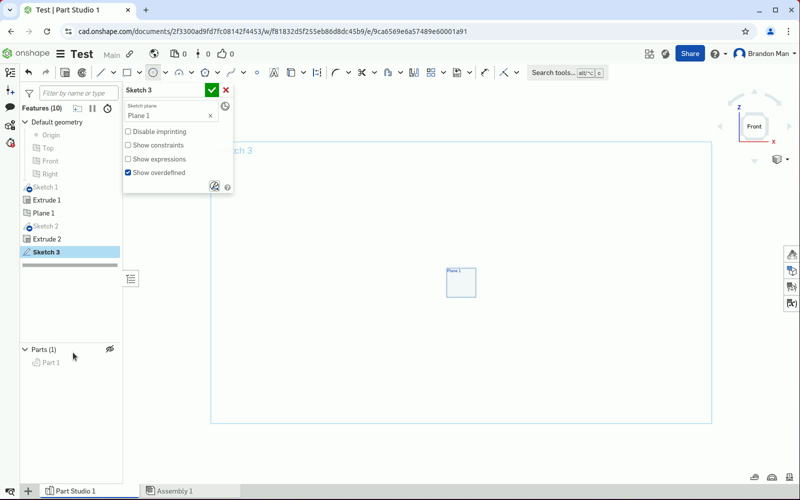
key_down(shift)
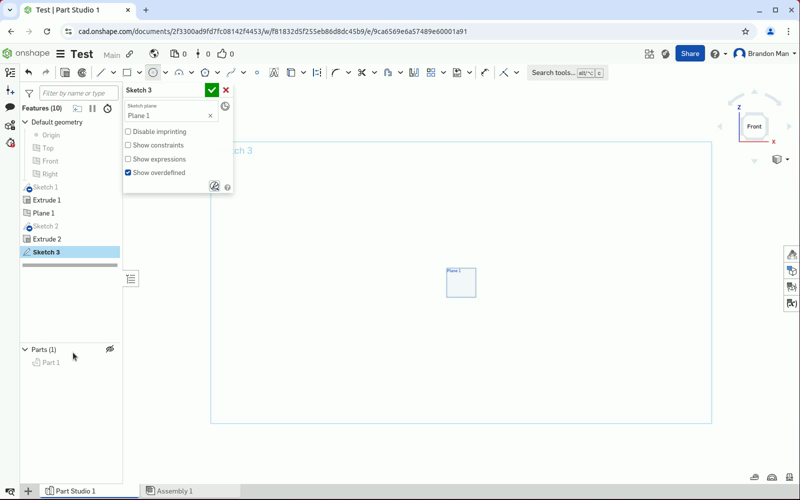
mouse_move(557, 282)
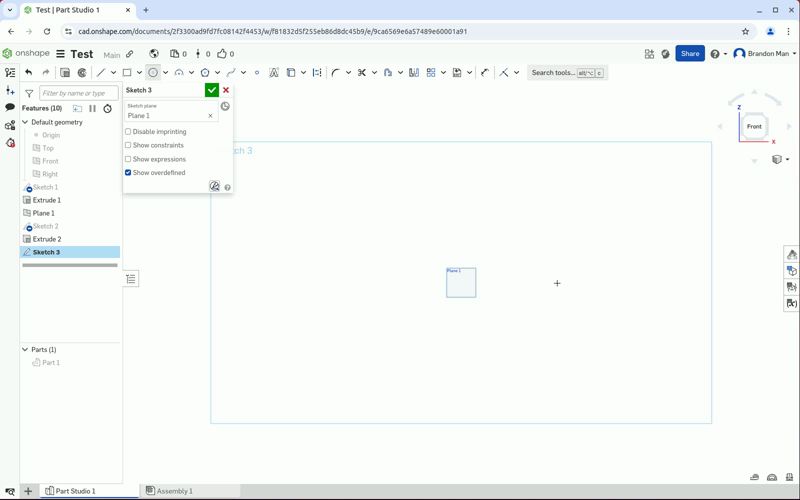
click(557, 282)
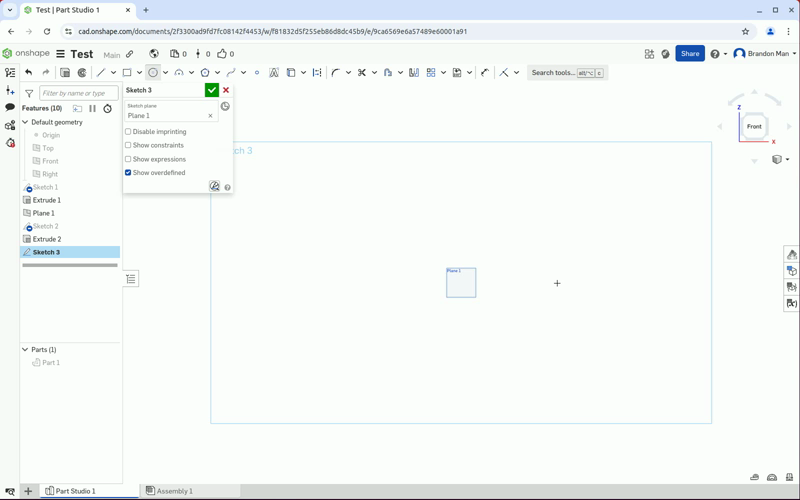
key_up(shift)
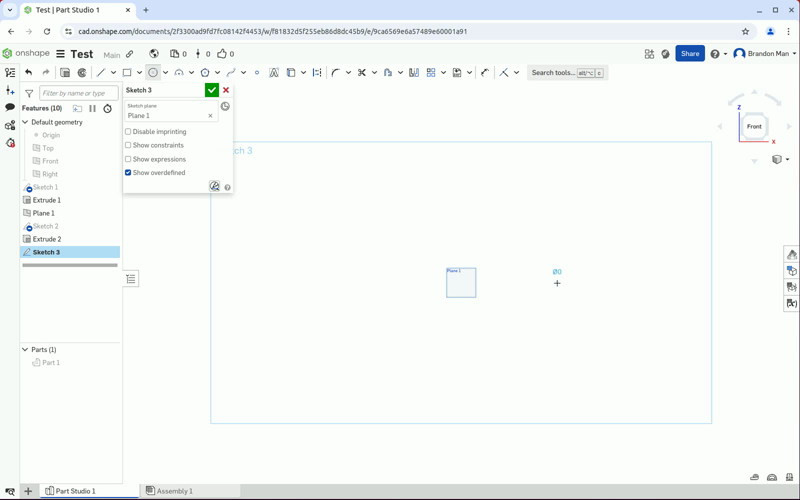
mouse_move(561, 282)
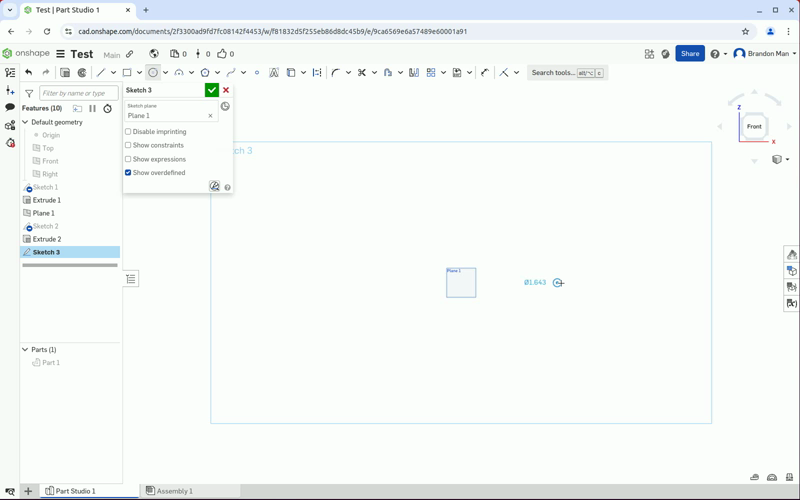
click(561, 282)
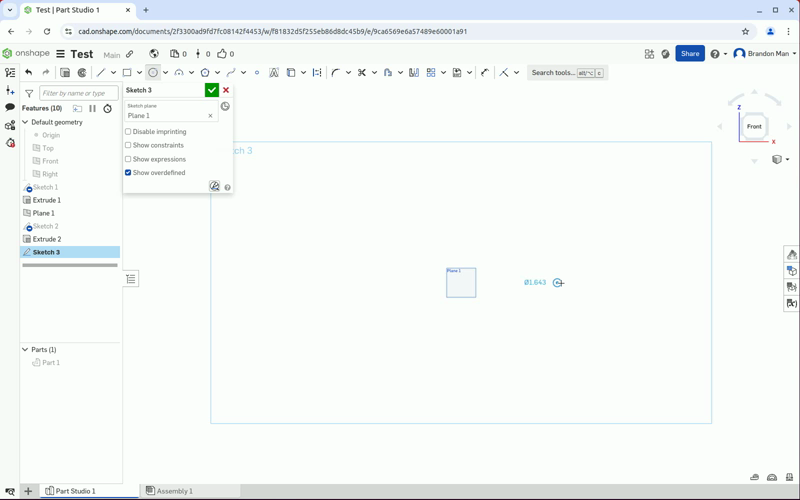
key(esc)
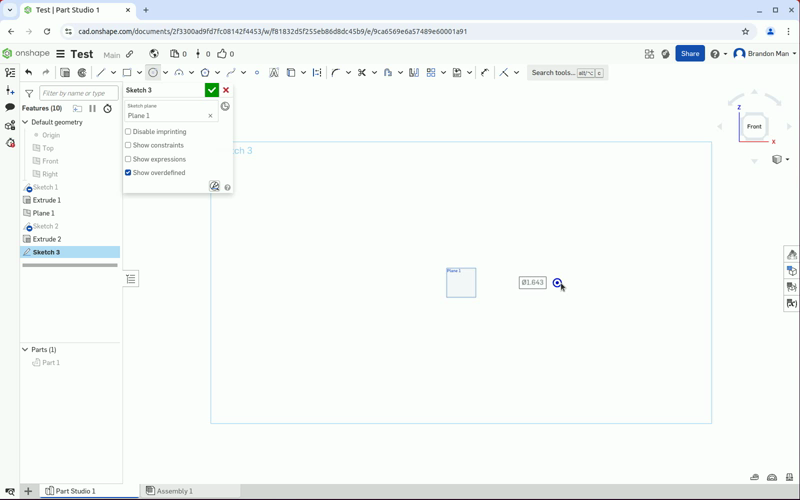
mouse_move(554, 284)
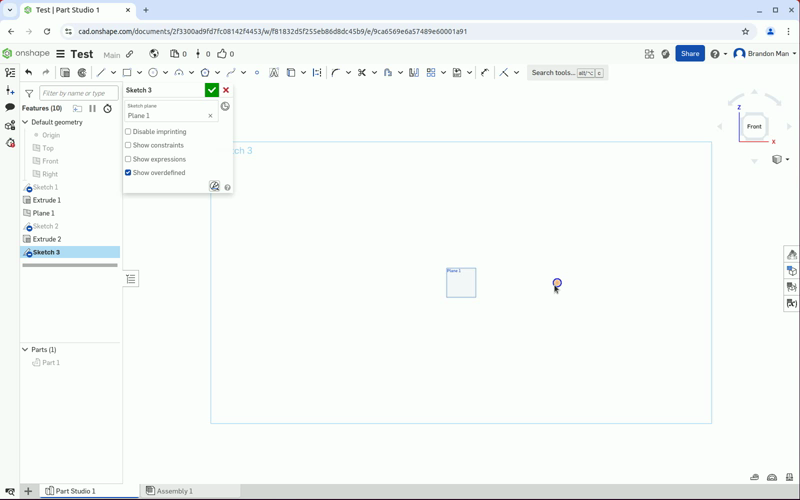
scroll(6)
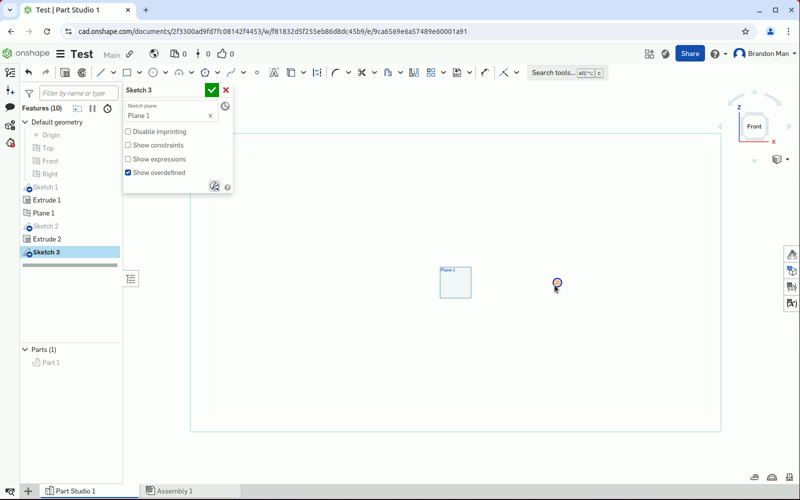
scroll(6)
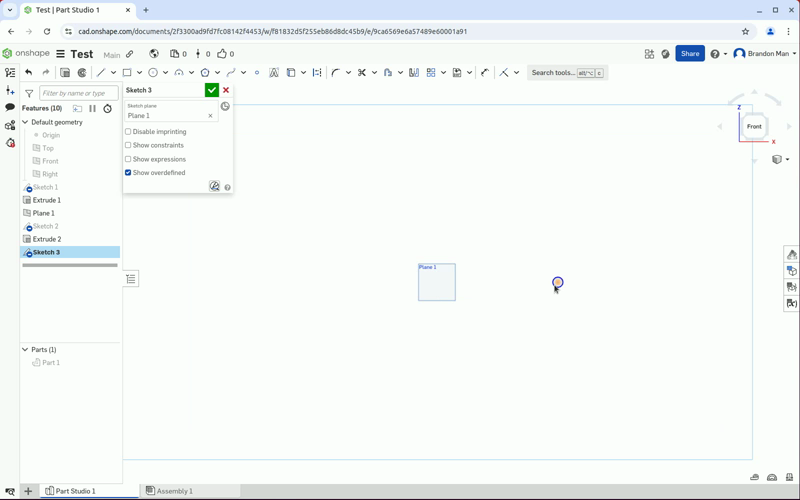
scroll(6)
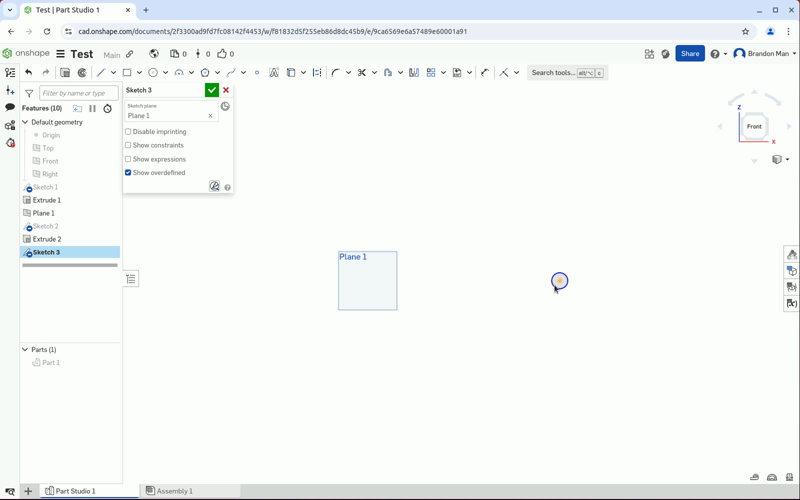
scroll(6)
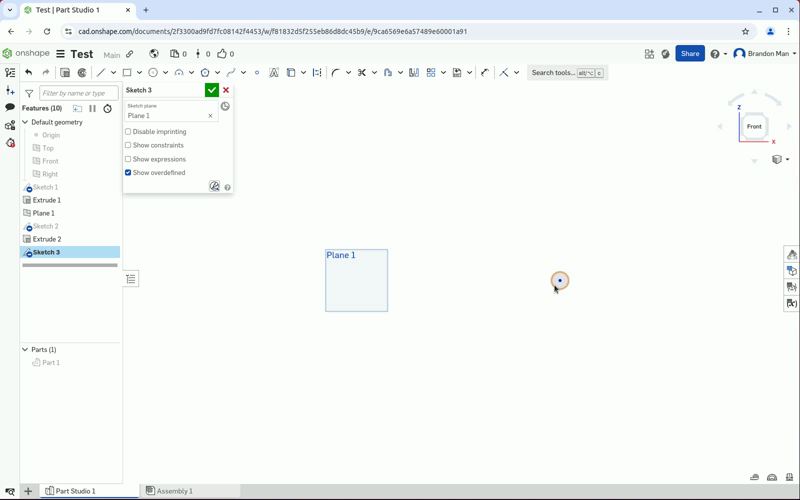
scroll(6)
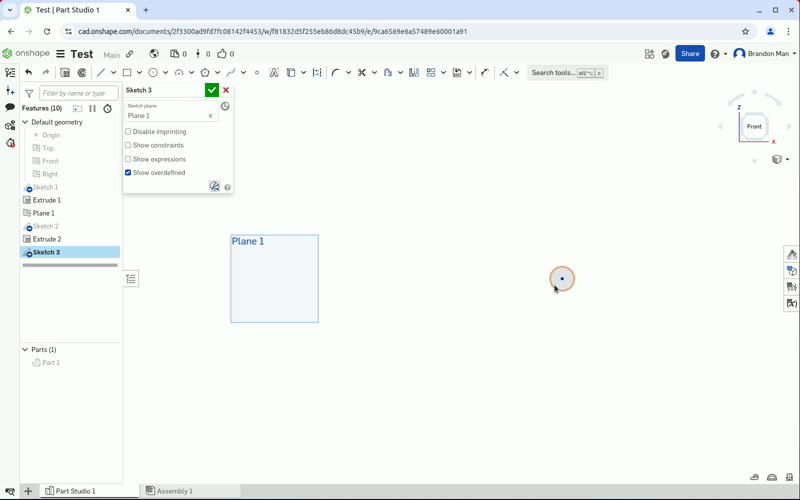
scroll(6)
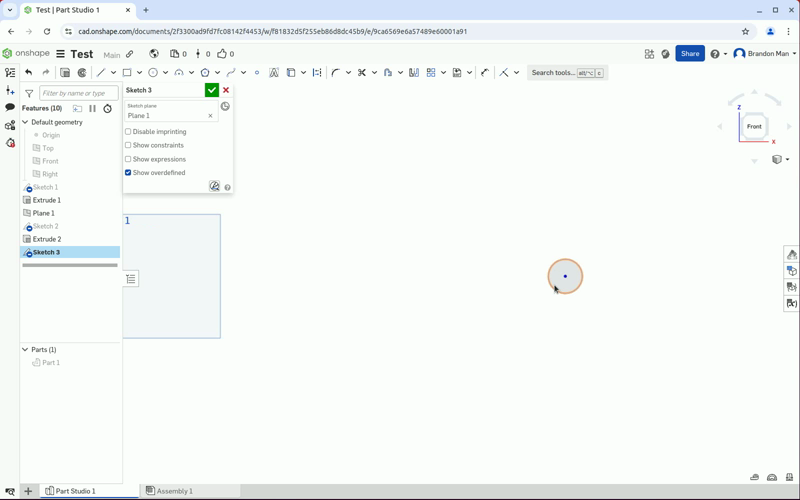
scroll(6)
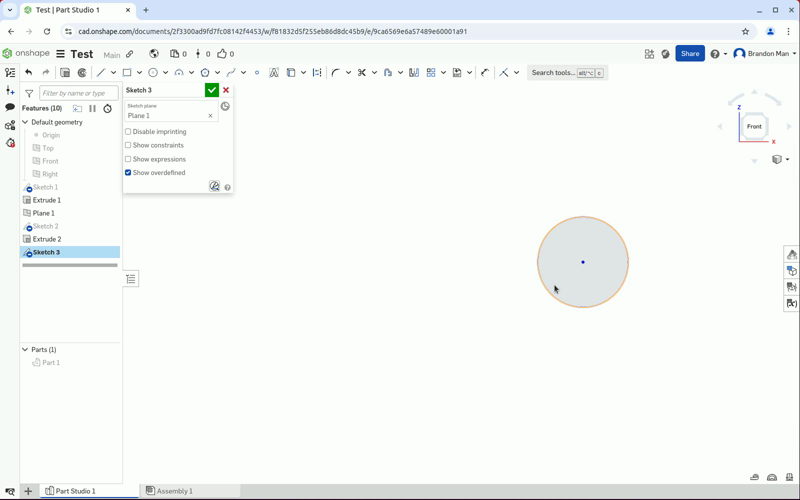
click(554, 284)
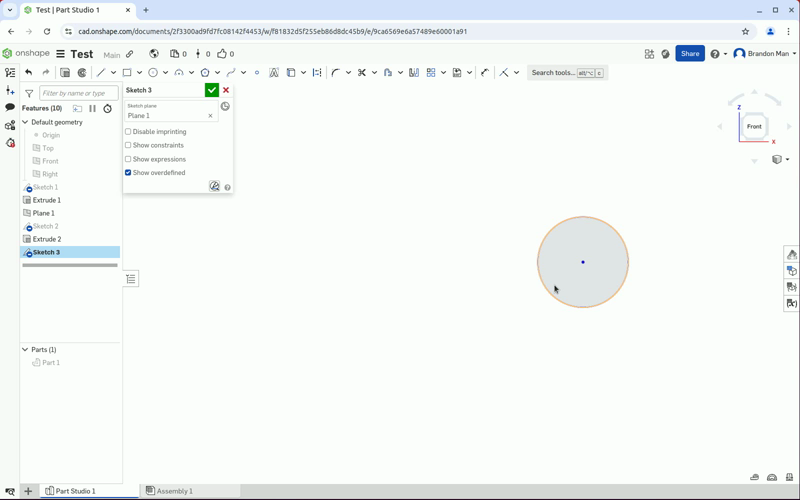
scroll(-6)
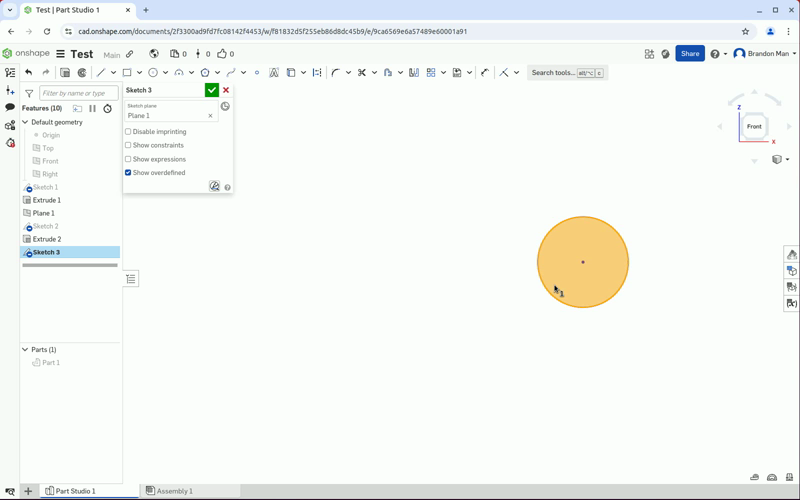
scroll(-6)
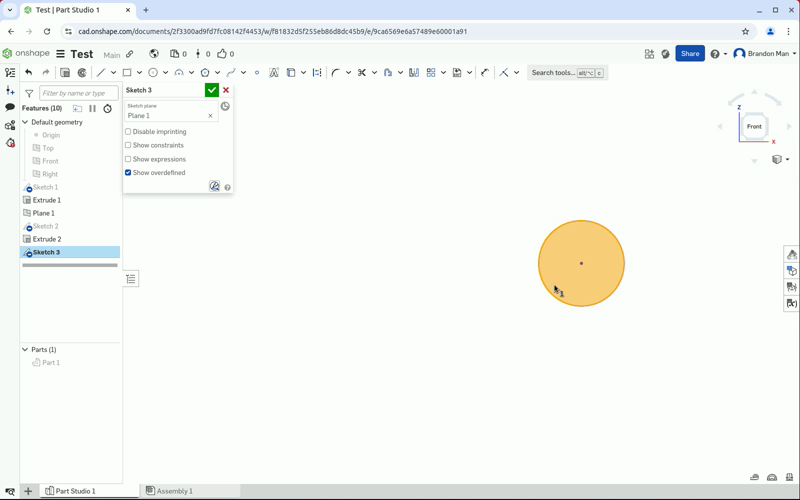
scroll(-6)
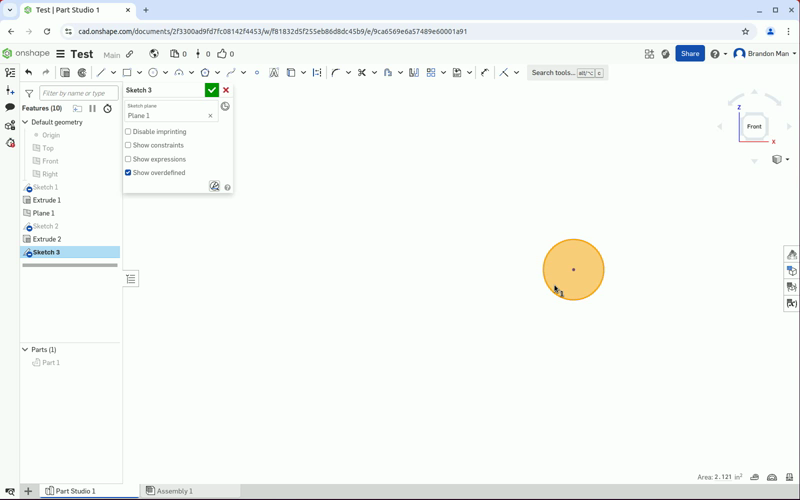
scroll(-6)
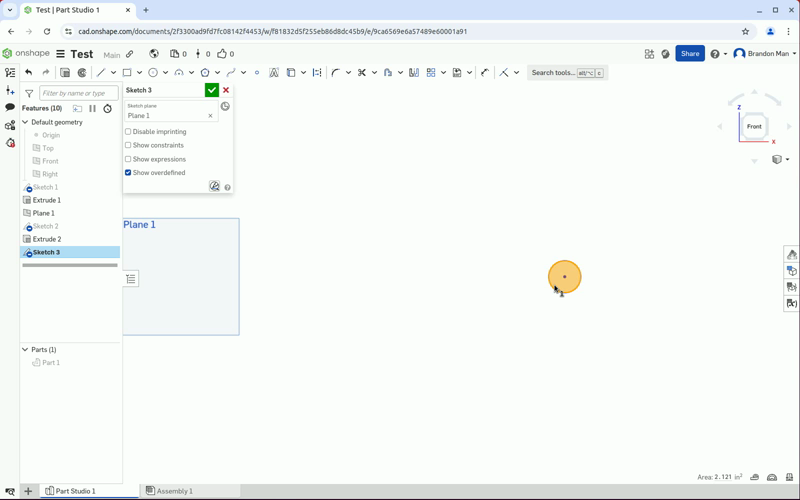
scroll(-6)
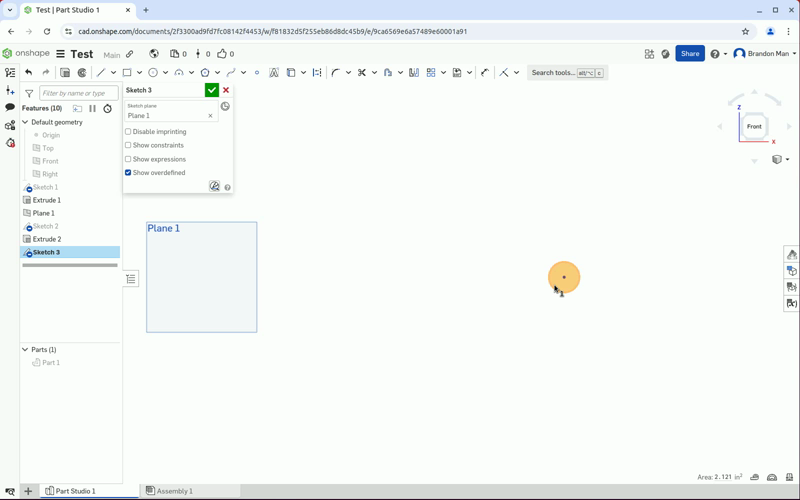
scroll(-6)
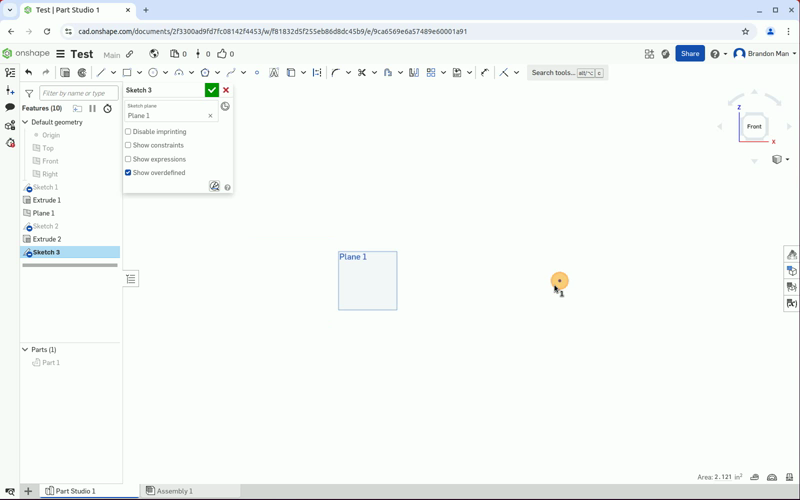
scroll(-6)
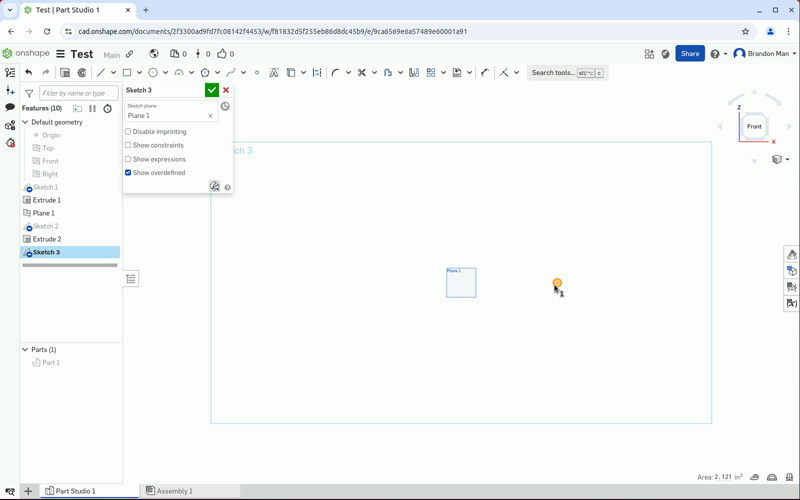
mouse_move(73, 352)
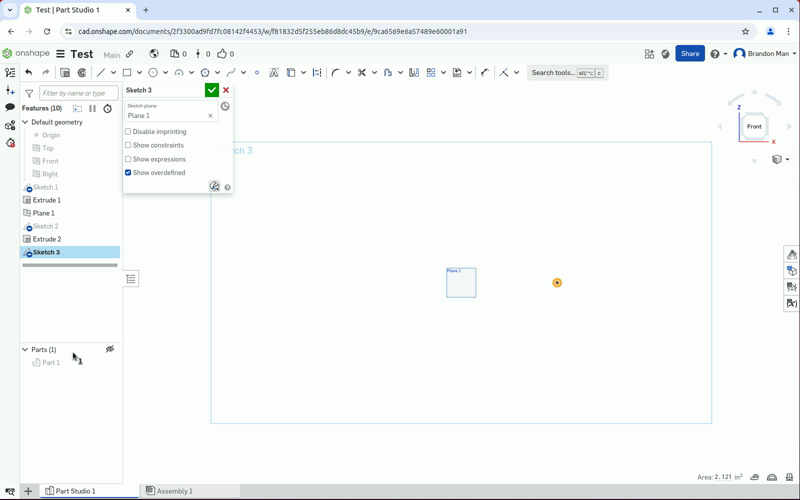
key(shift+y)
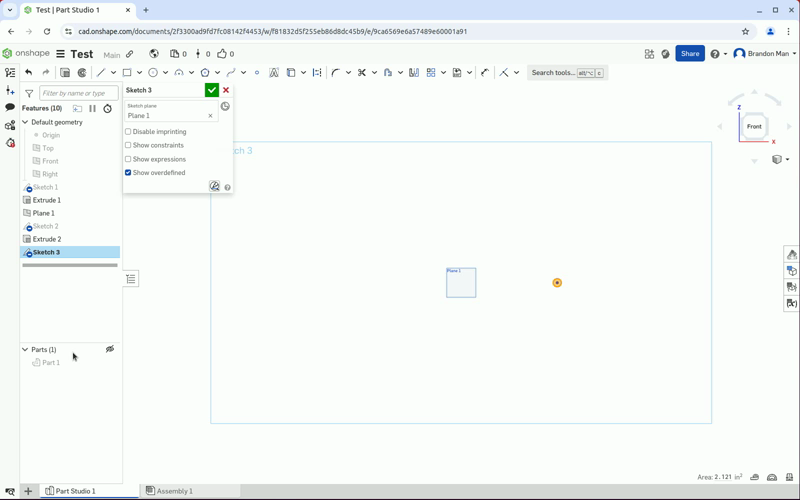
key(shift+e)
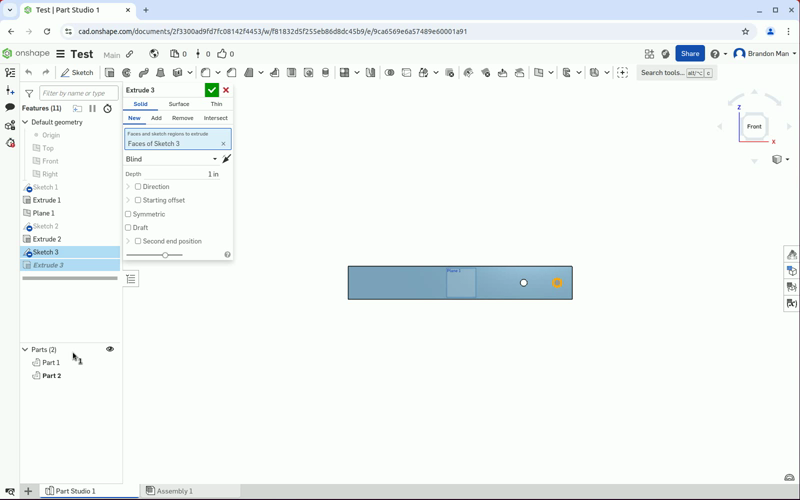
mouse_move(143, 106)
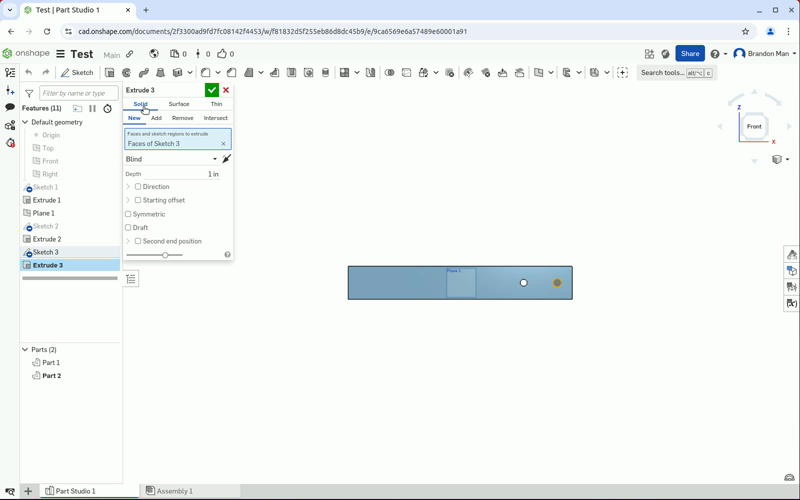
click(143, 106)
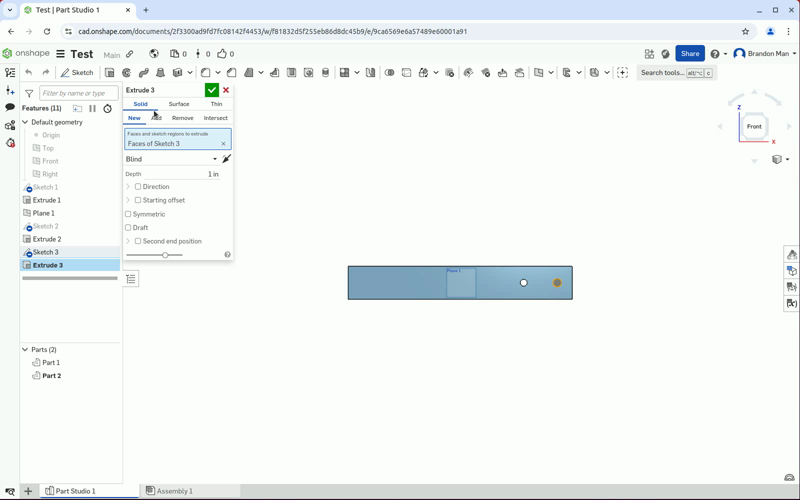
mouse_move(186, 120)
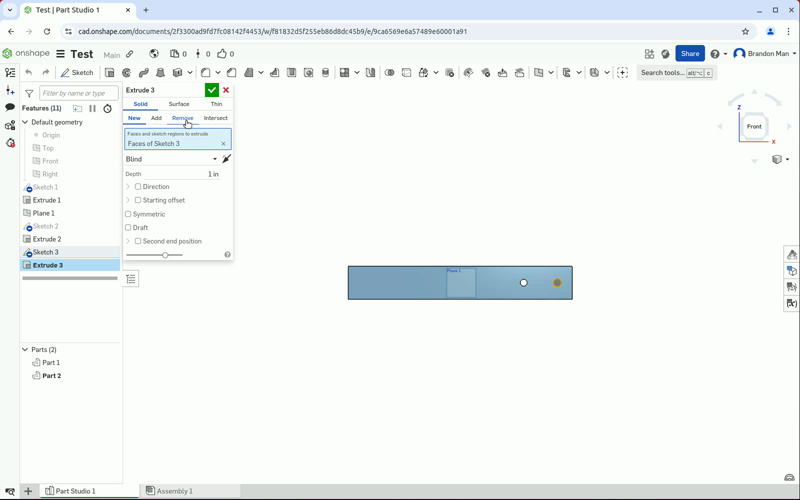
click(186, 120)
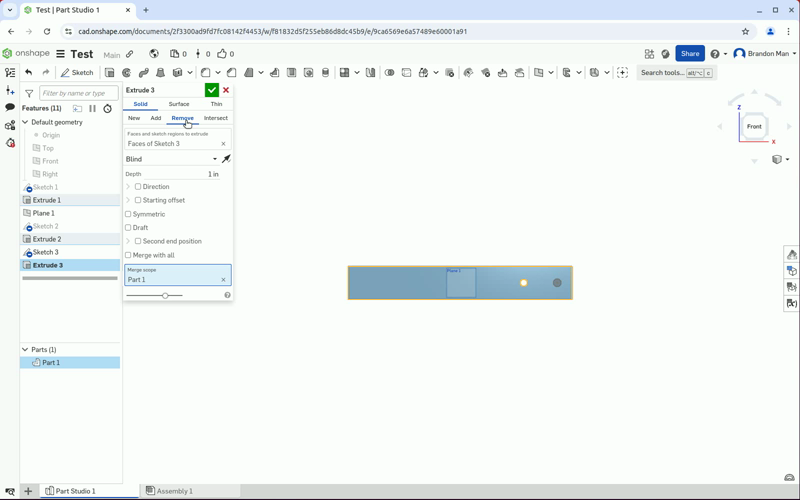
key(tab, 4)
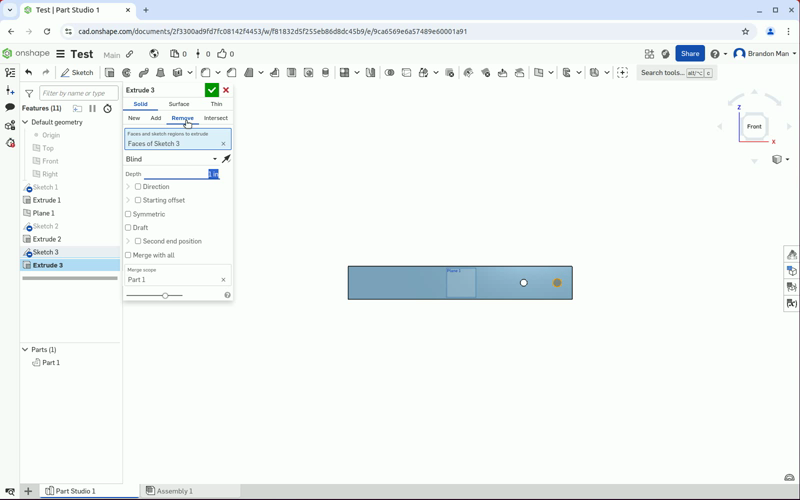
text(4.333)
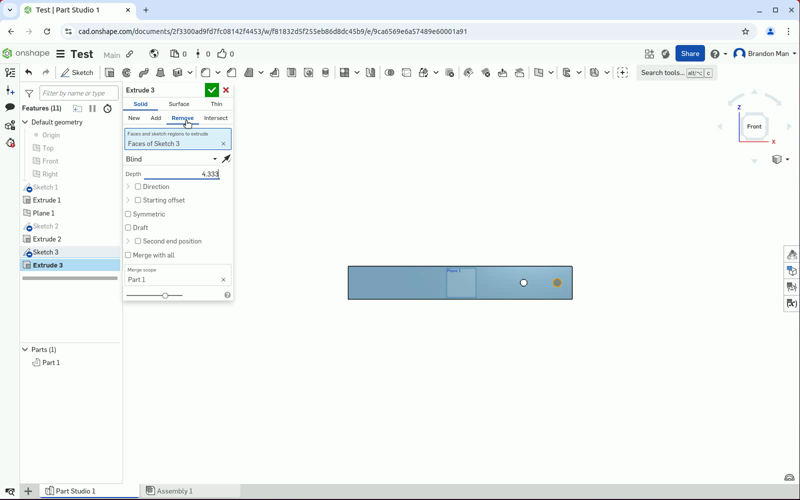
key(tab, 6)
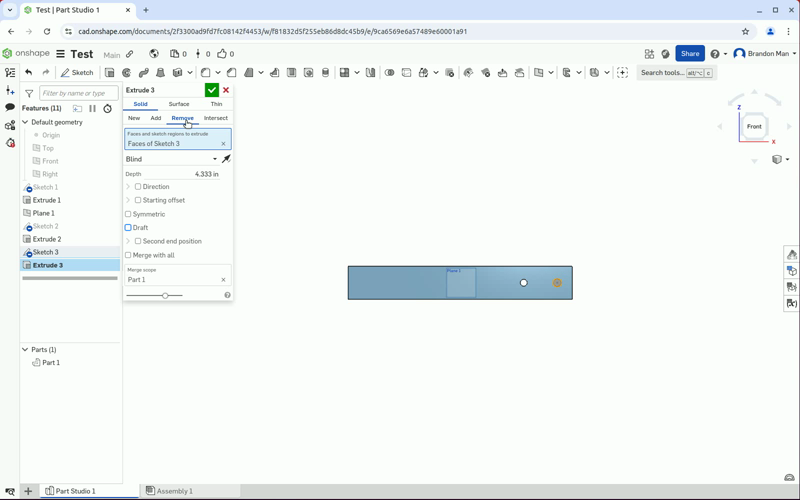
key(space)
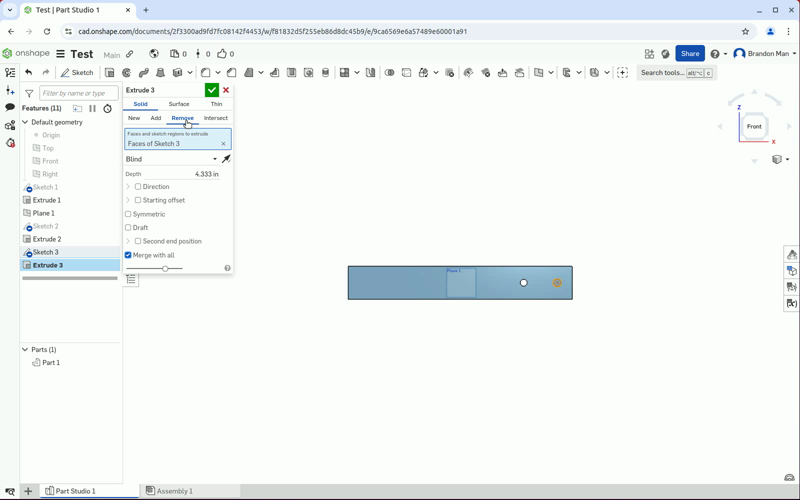
key(enter)
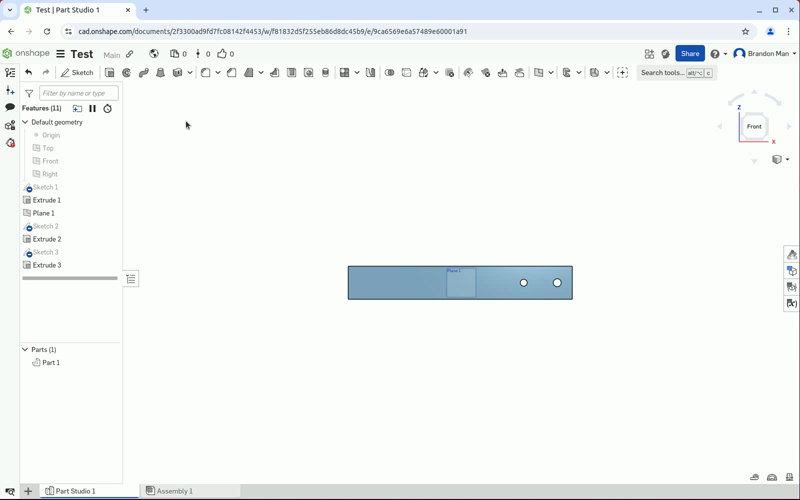
key(shift+h)
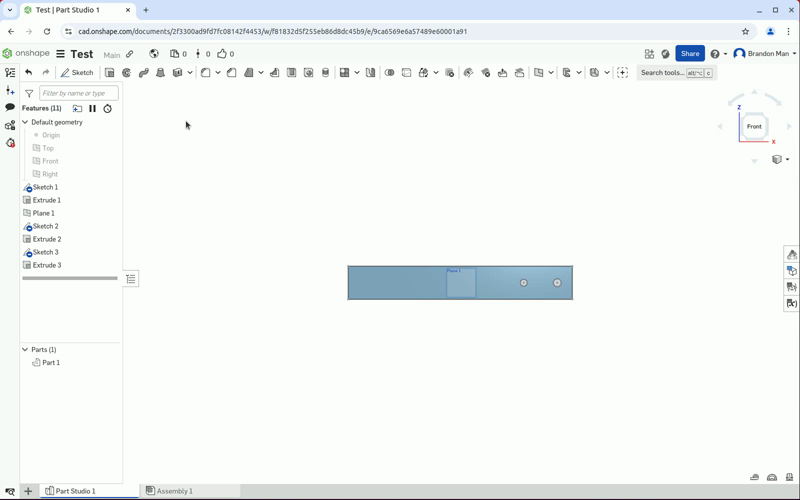
key(shift+h)
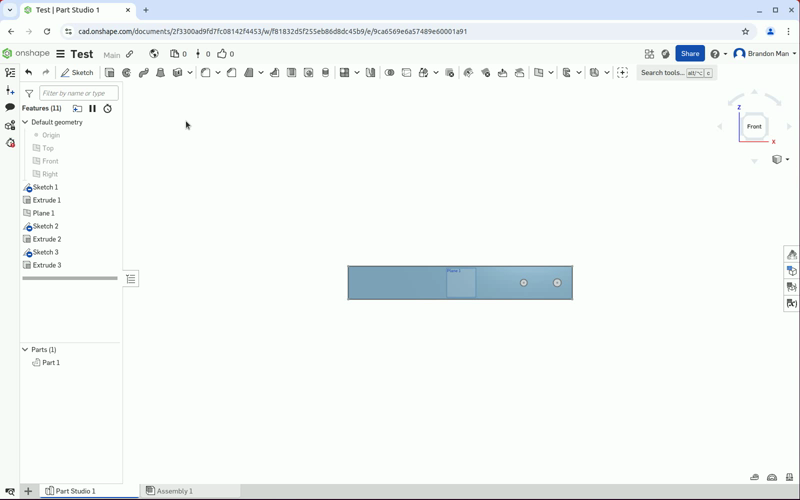
key(shift+7)
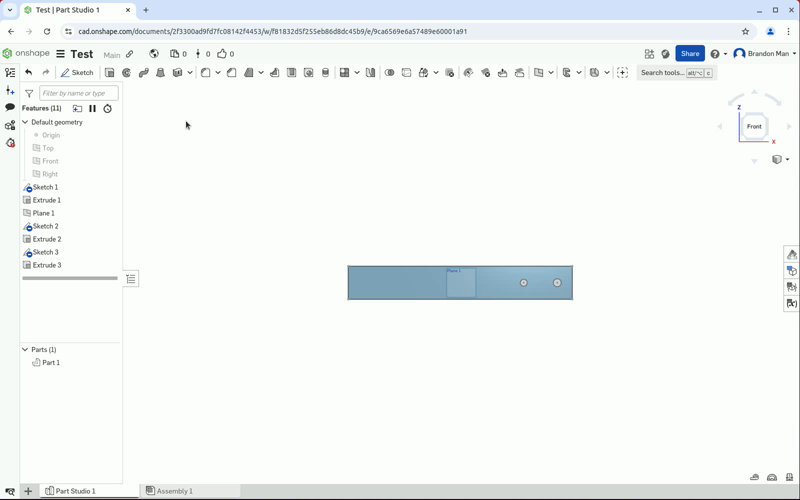
key(left, 2)
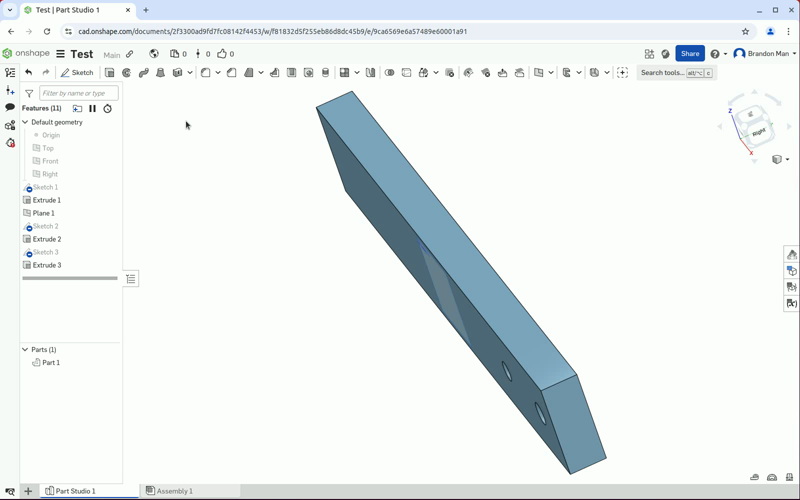
key(down, 2)
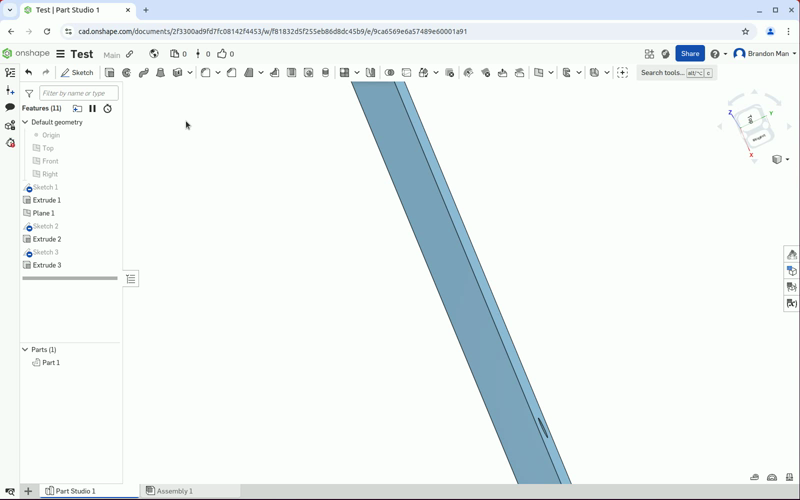
key(up, 2)
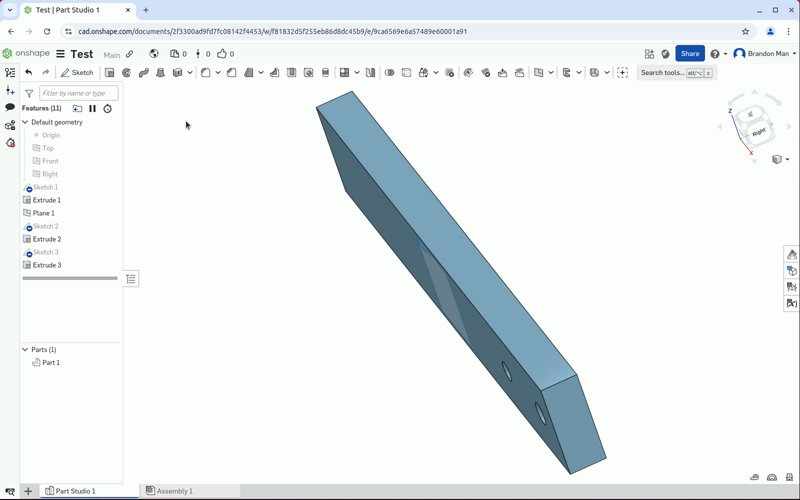
key(right, 2)
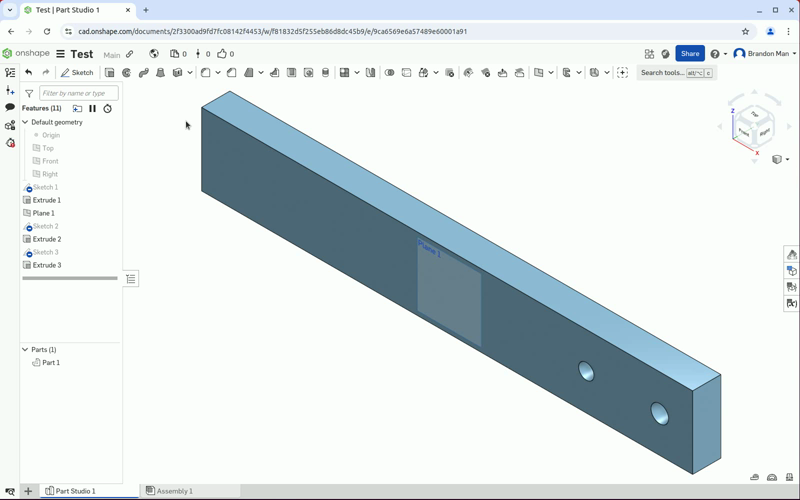
mouse_move(73, 189)
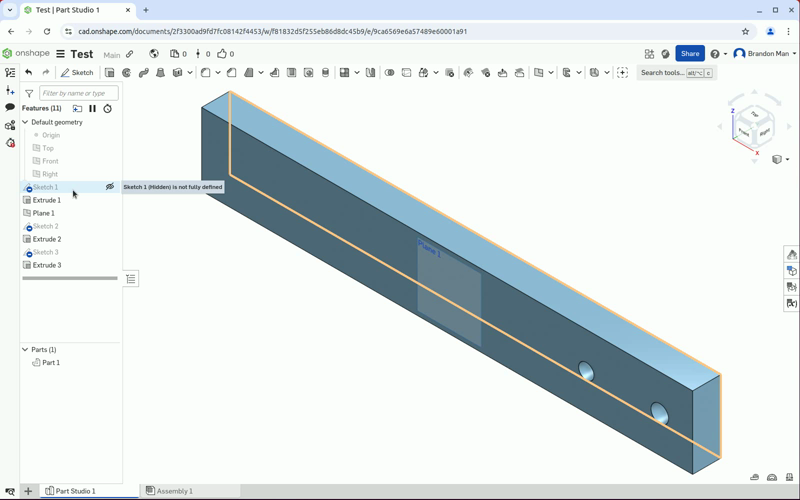
click(73, 189)